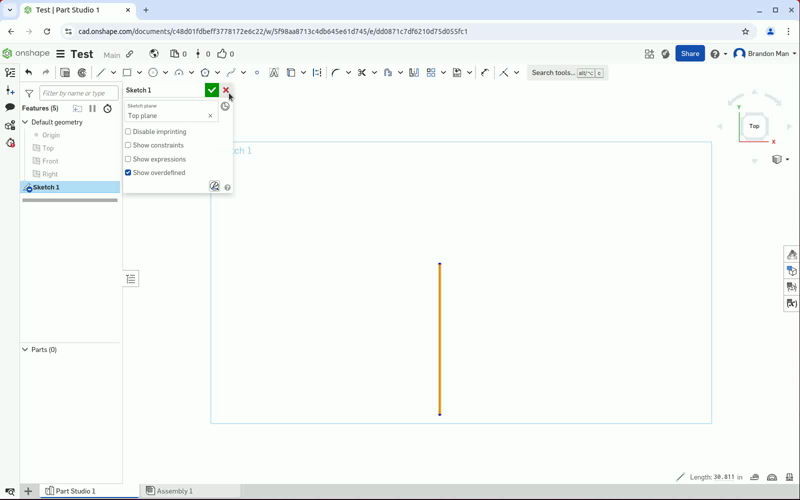
key(shift+h)
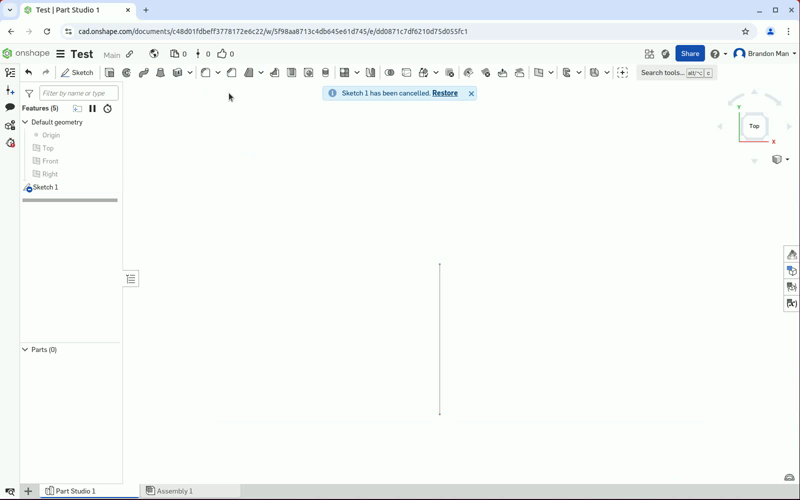
key(shift+s)
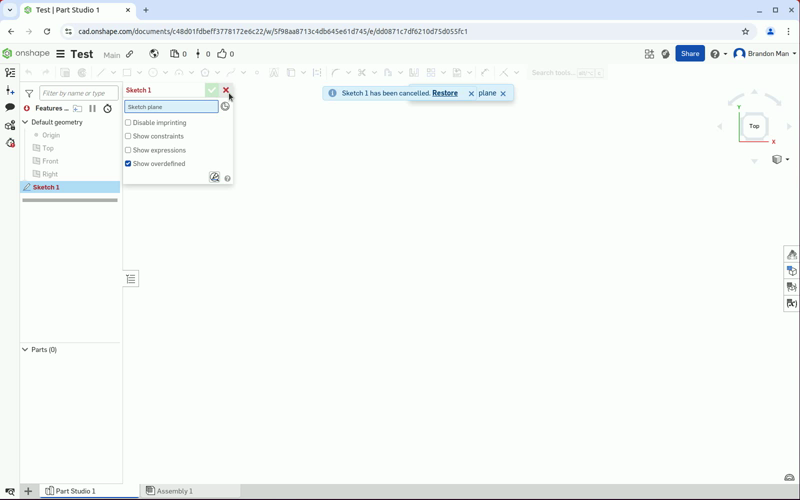
mouse_move(73, 150)
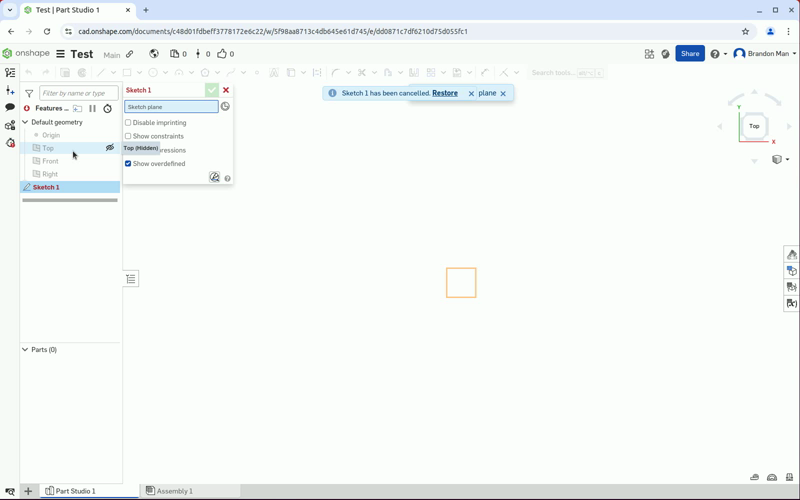
click(73, 150)
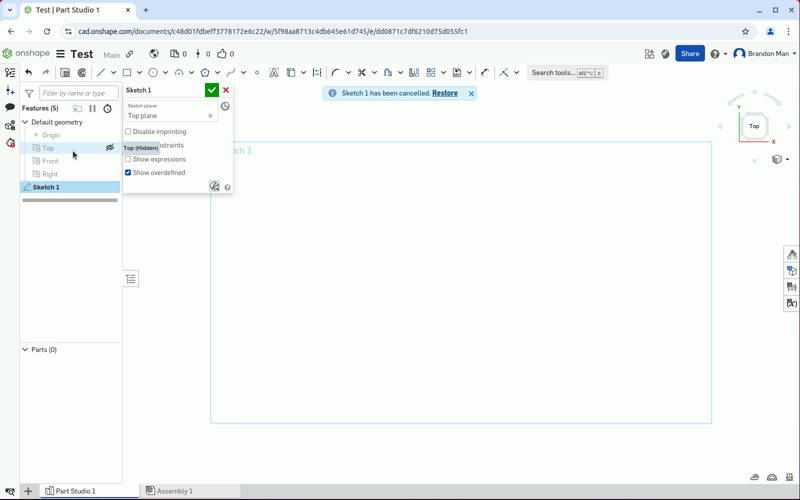
mouse_move(73, 352)
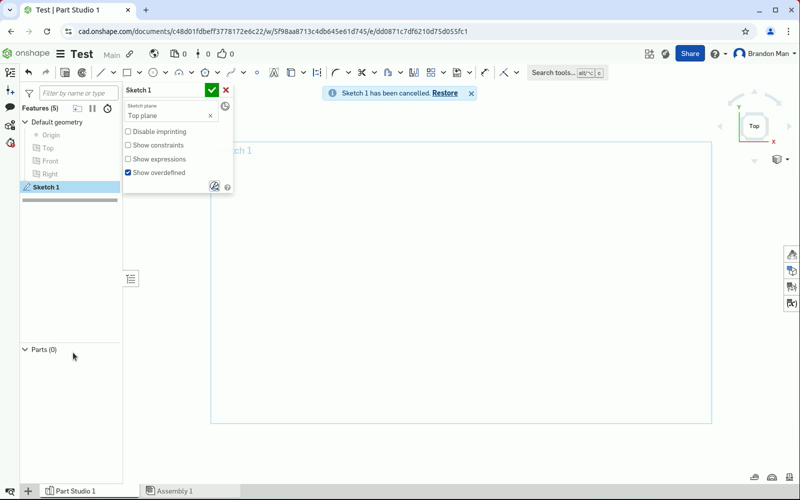
key(y)
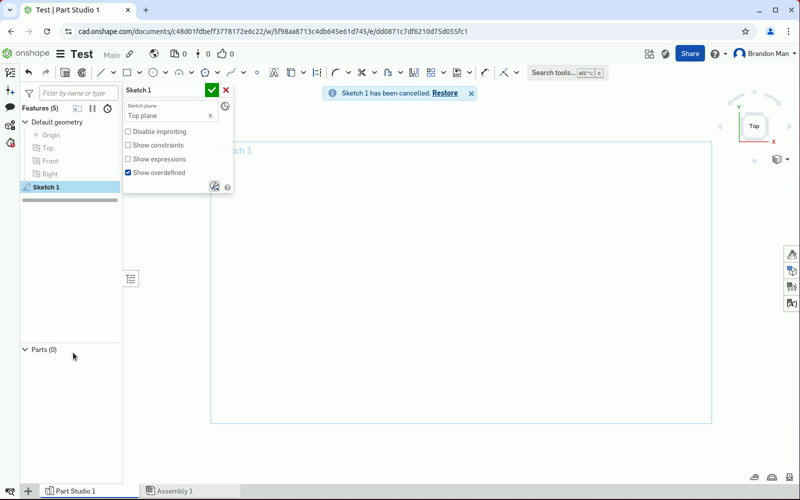
key(l)
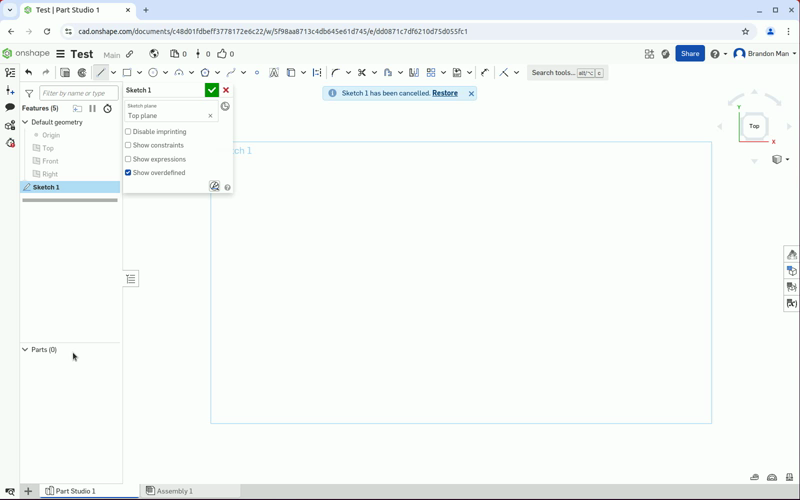
key_down(shift)
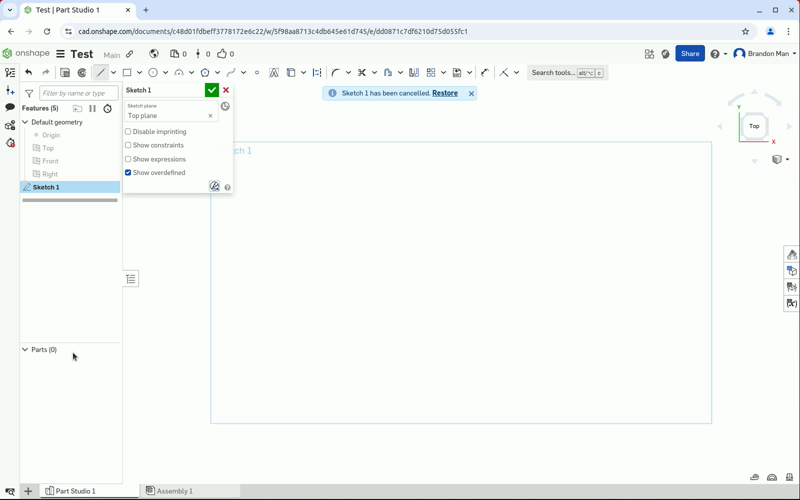
mouse_move(460, 282)
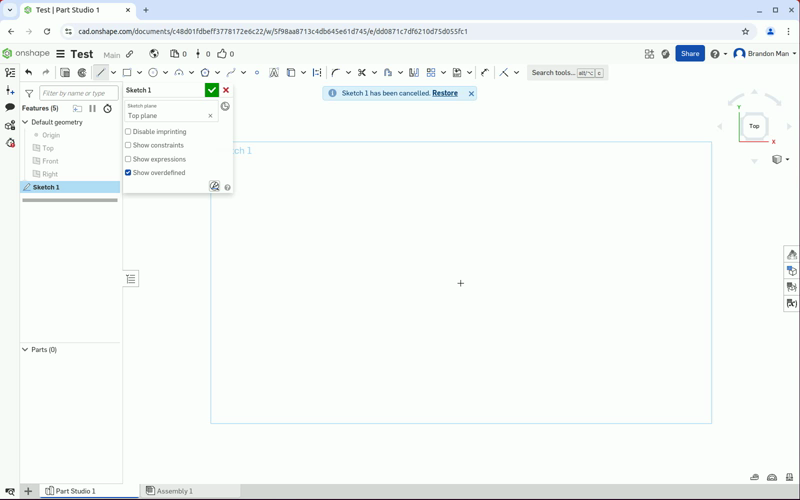
click(460, 282)
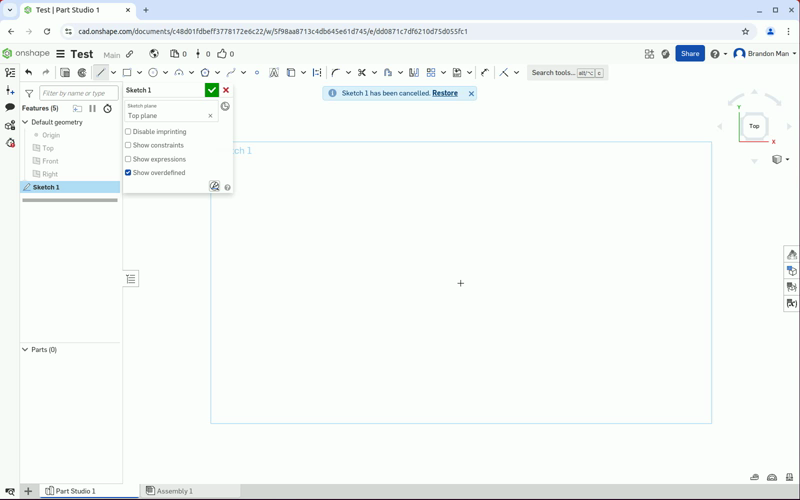
key_up(shift)
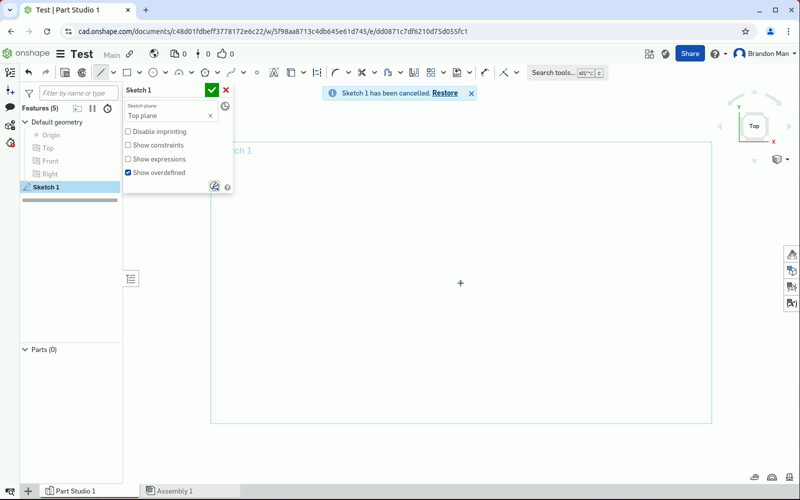
key_down(shift)
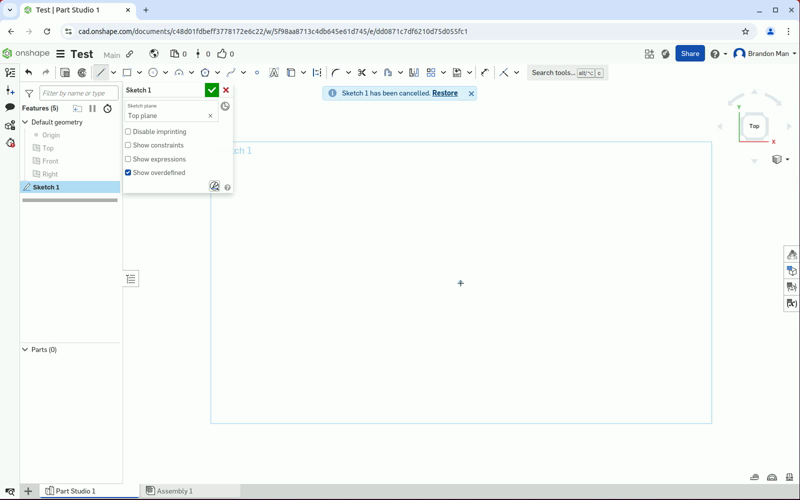
mouse_move(535, 282)
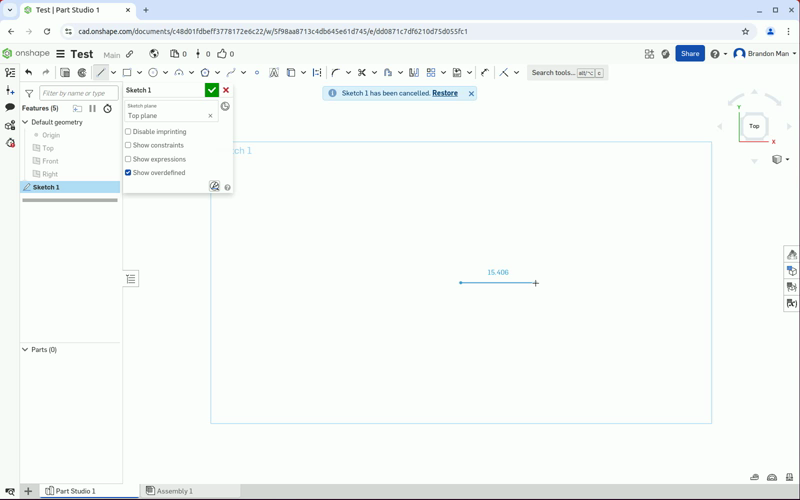
click(535, 282)
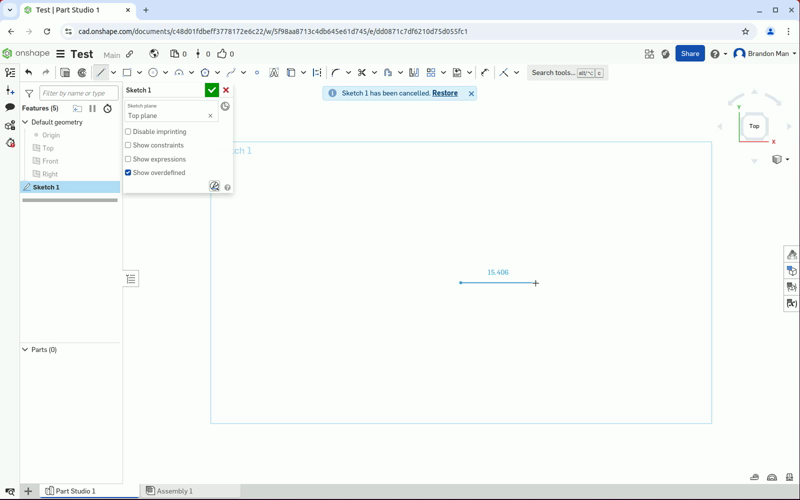
key_up(shift)
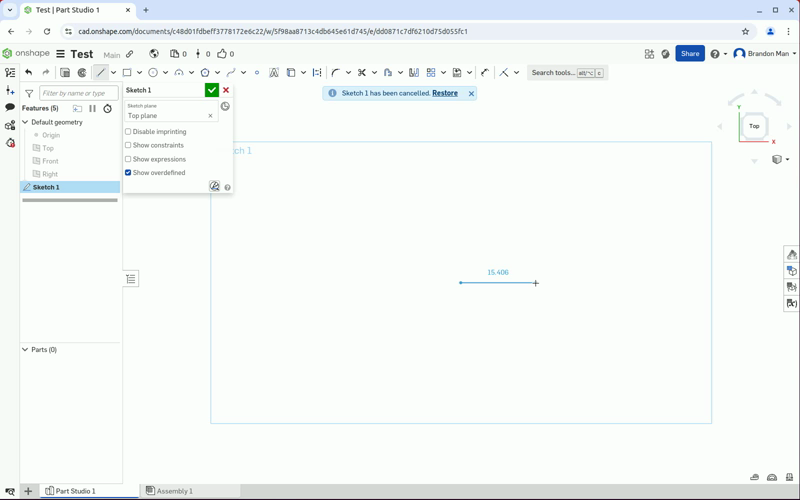
key_down(shift)
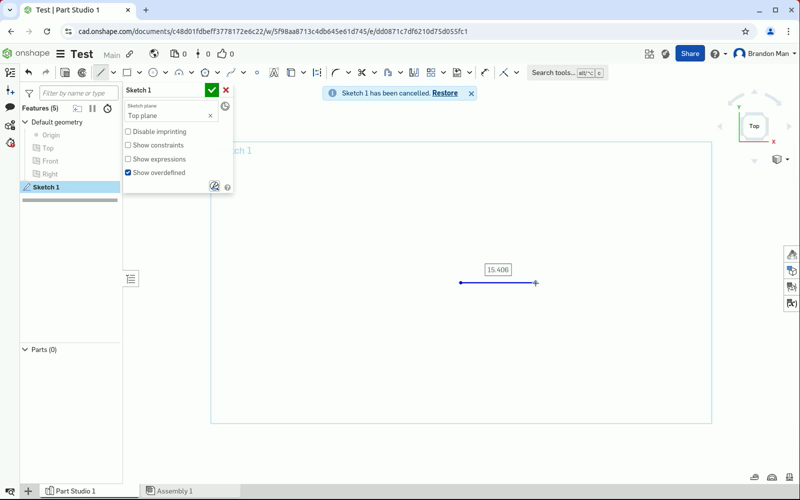
mouse_move(535, 170)
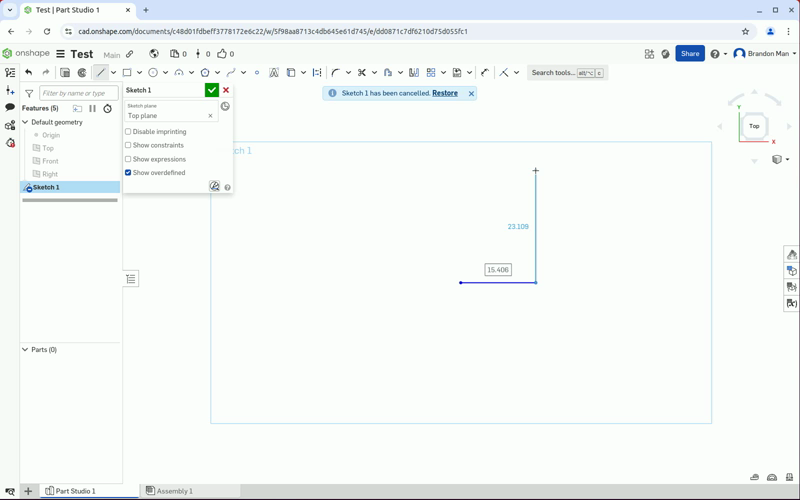
click(535, 170)
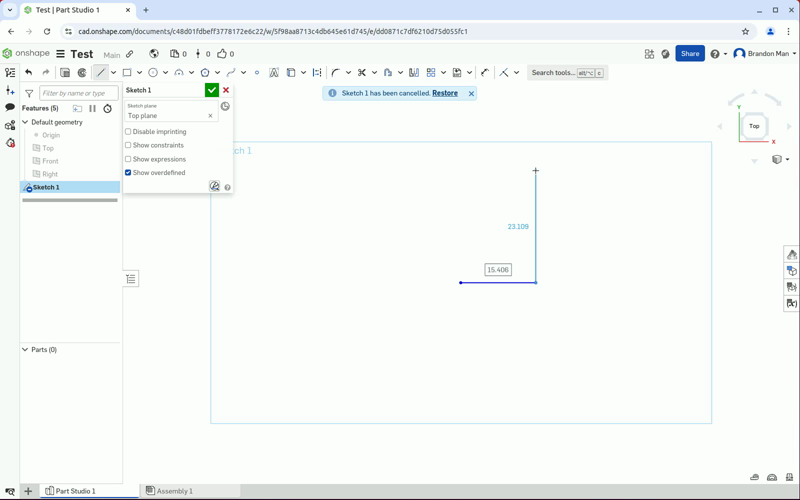
key_up(shift)
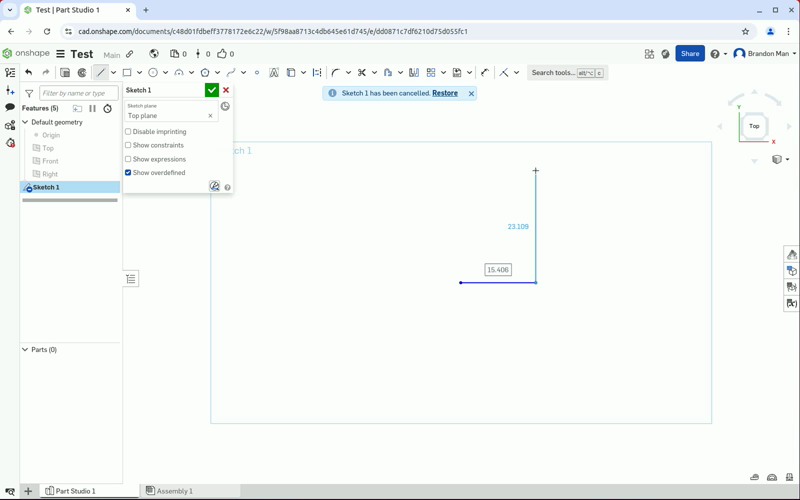
key_down(shift)
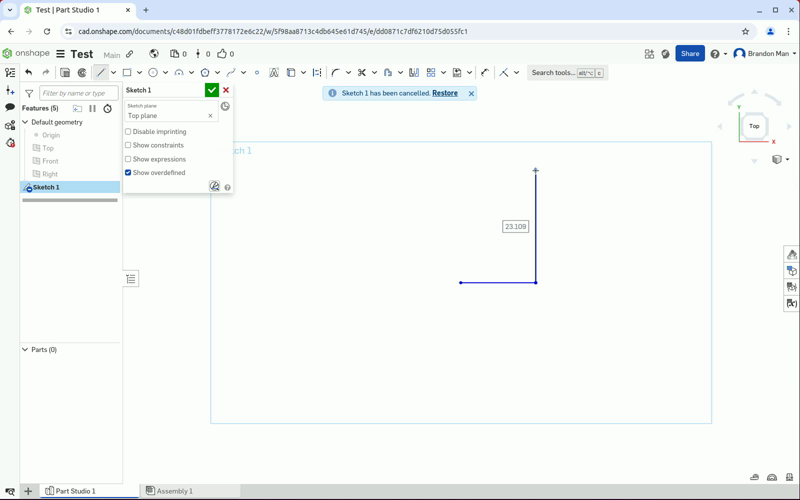
mouse_move(460, 170)
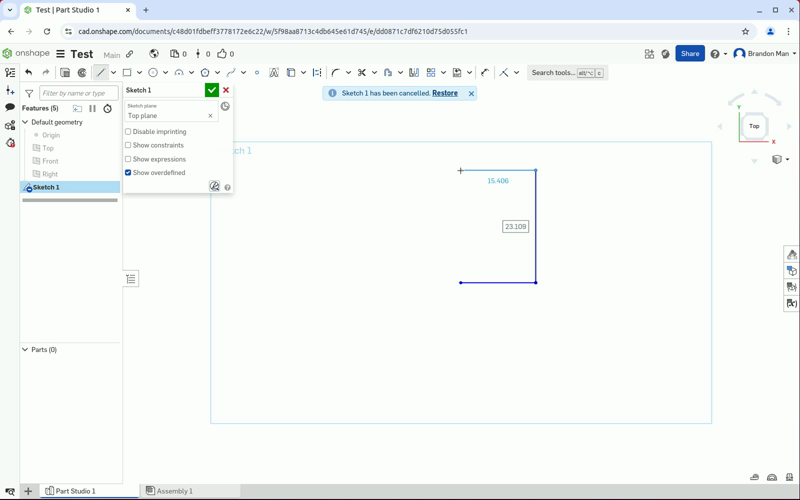
click(460, 170)
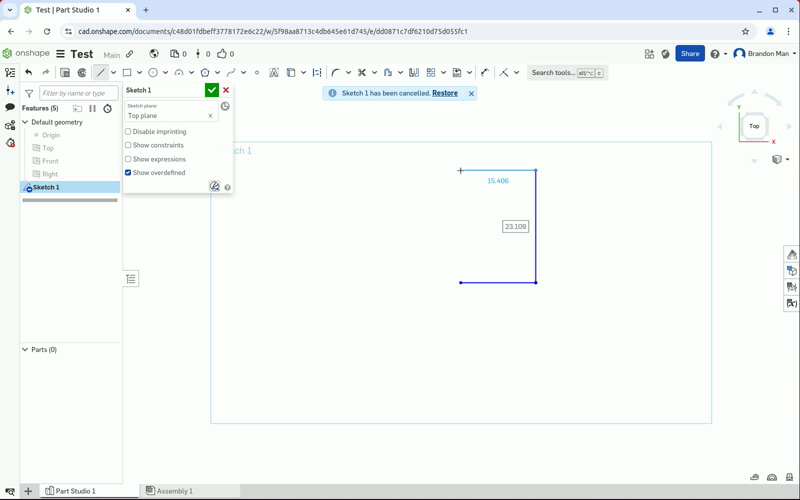
key_up(shift)
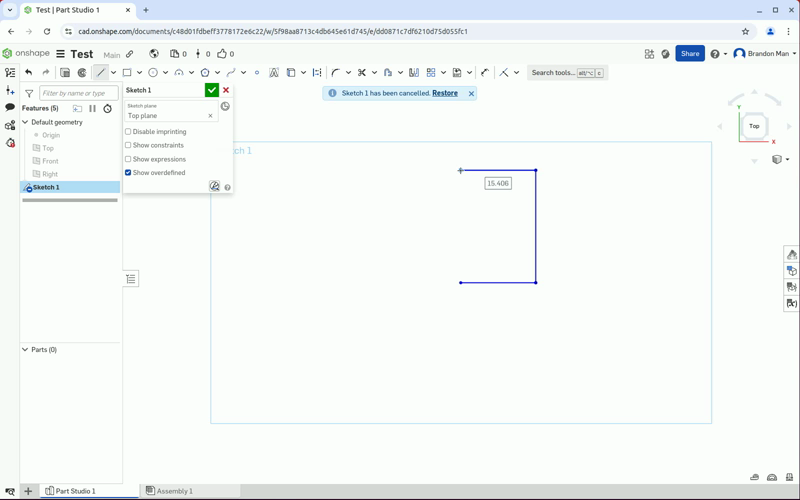
key_down(shift)
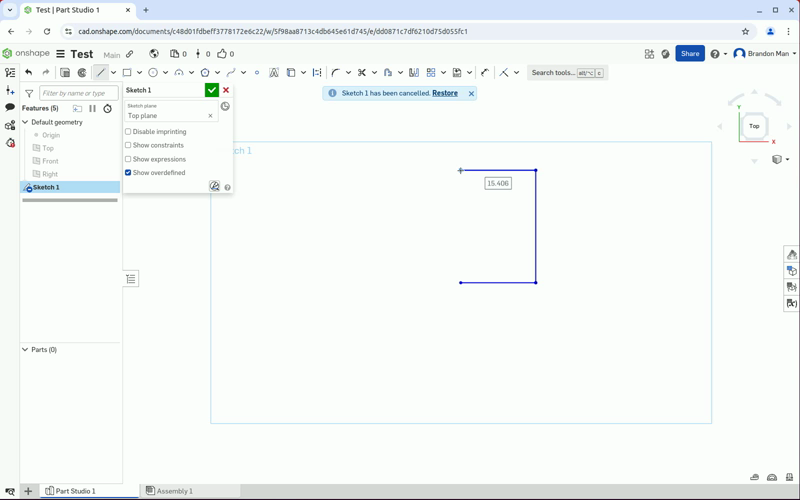
mouse_move(460, 282)
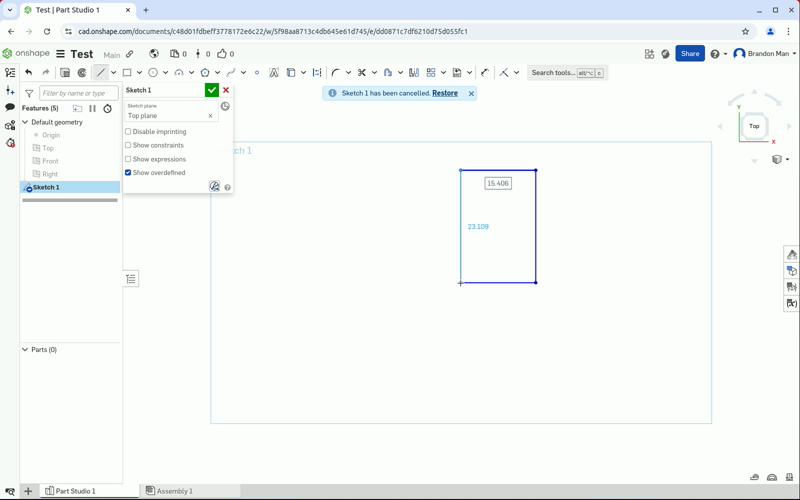
key_up(shift)
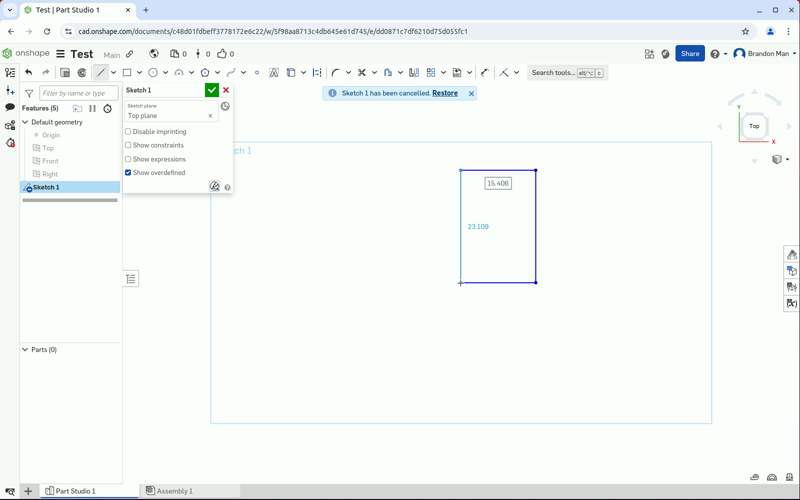
click(460, 282)
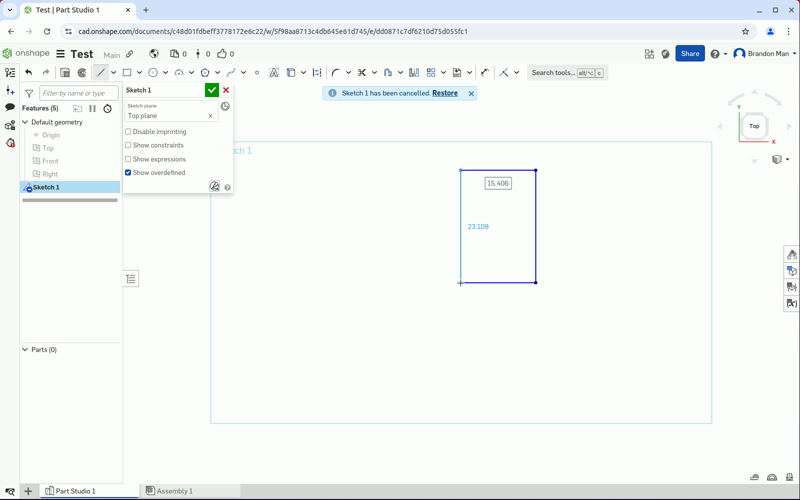
key(esc)
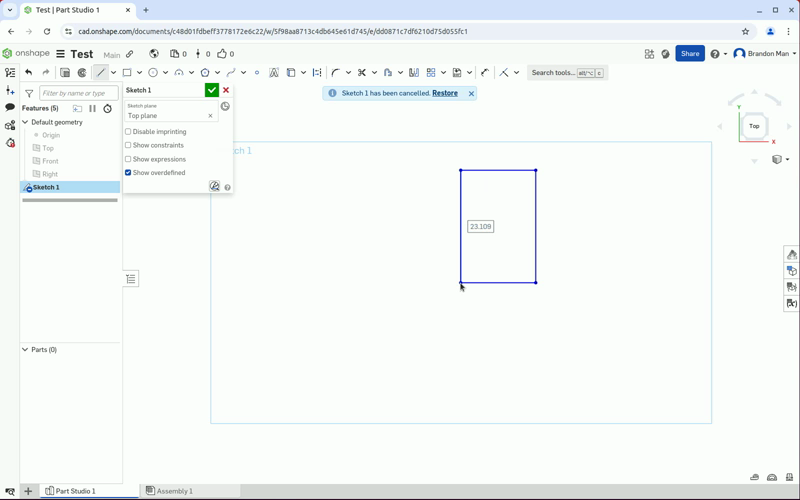
mouse_move(511, 229)
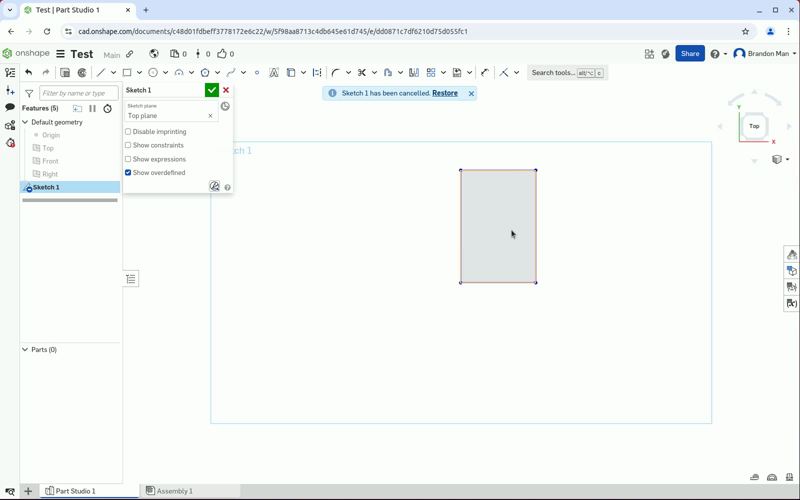
click(511, 229)
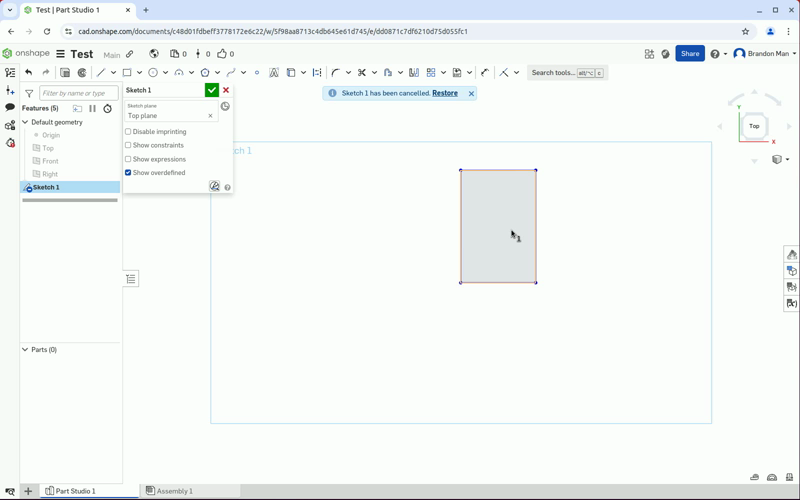
mouse_move(73, 352)
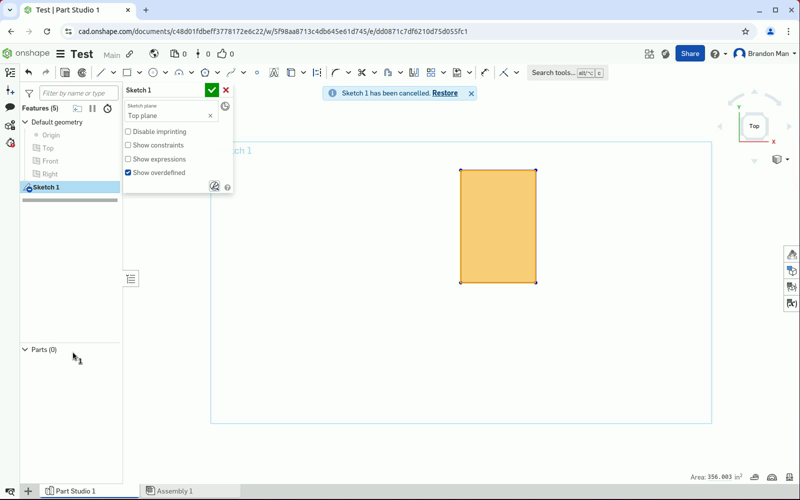
key(shift+y)
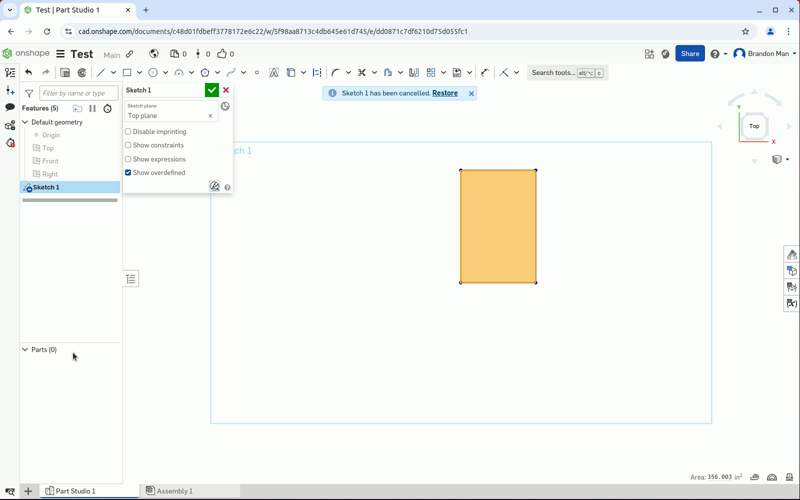
key(shift+e)
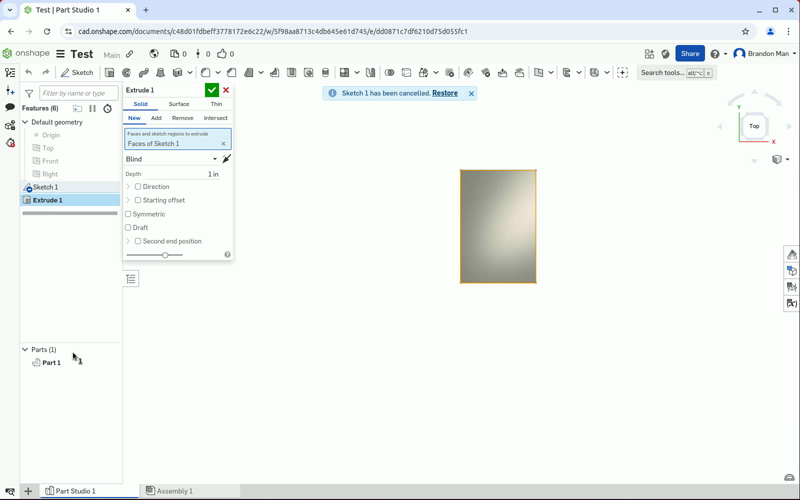
mouse_move(143, 106)
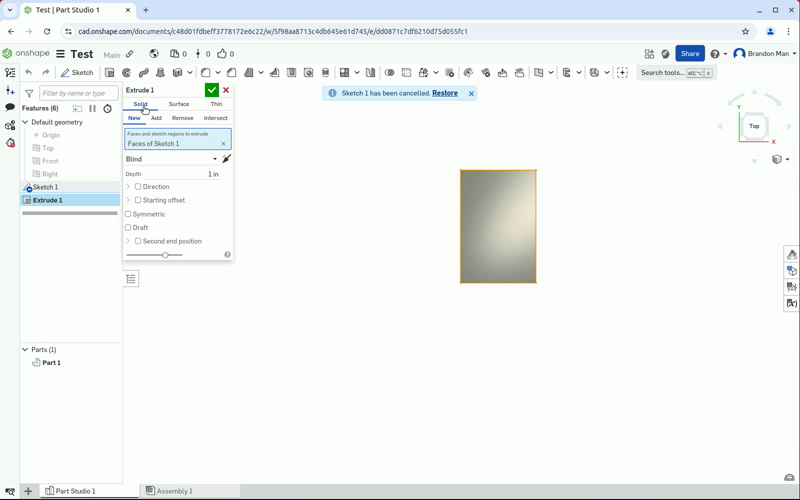
click(143, 106)
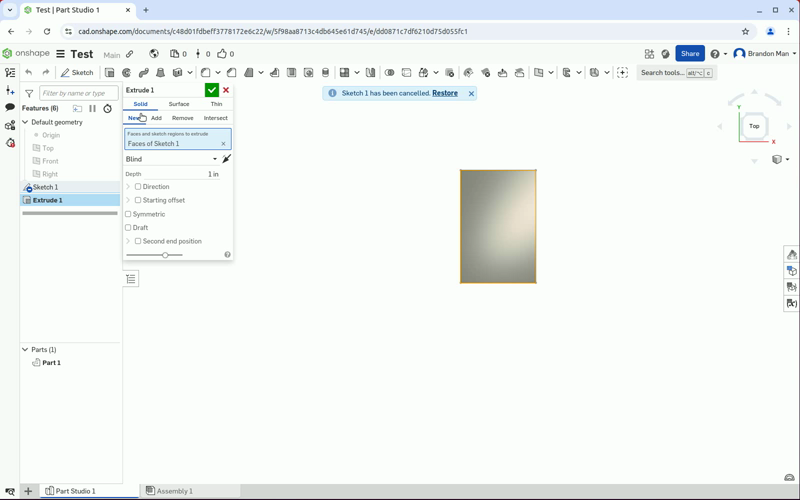
mouse_move(137, 120)
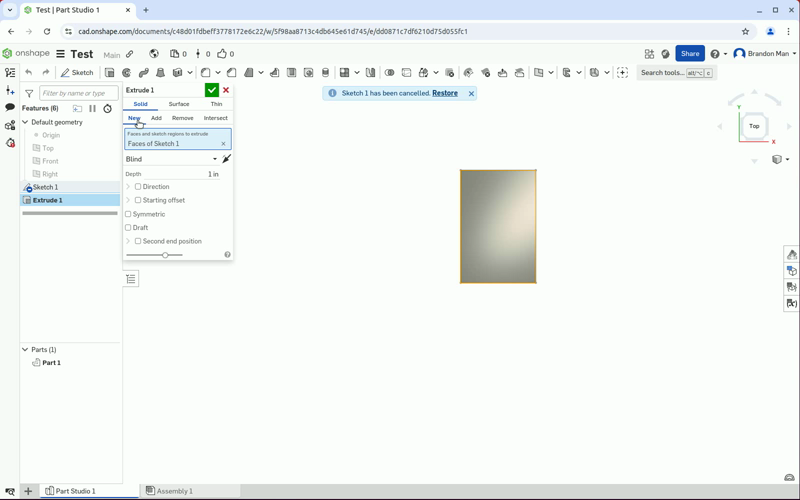
click(137, 120)
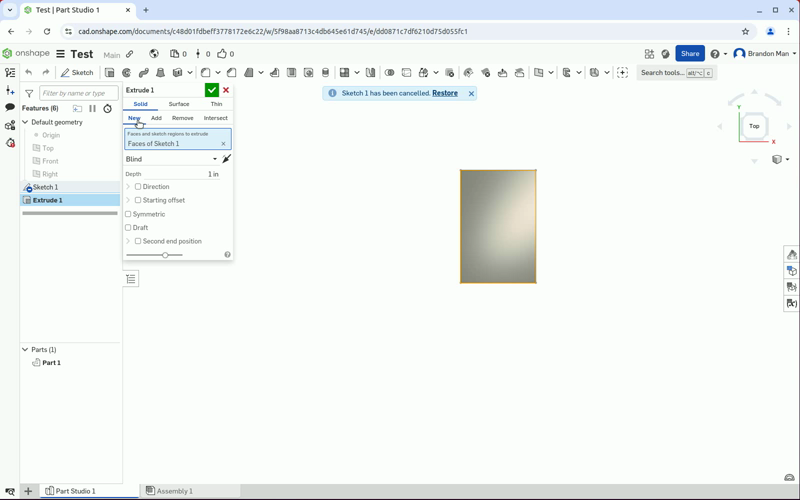
key(tab, 4)
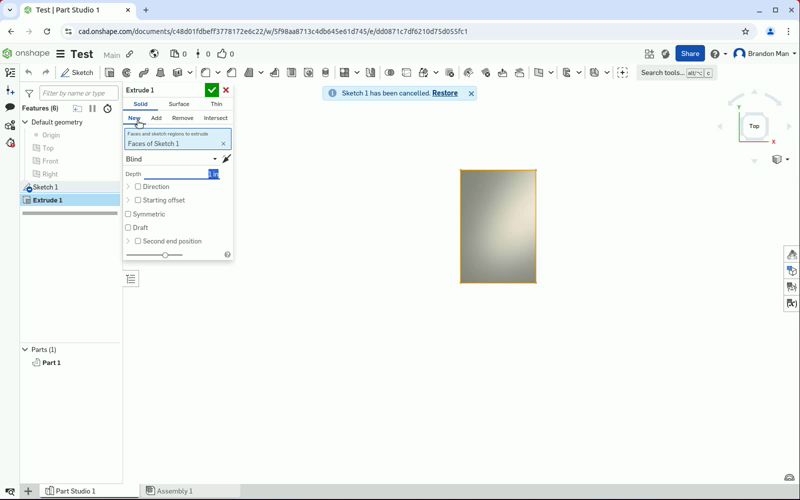
text(9.147)
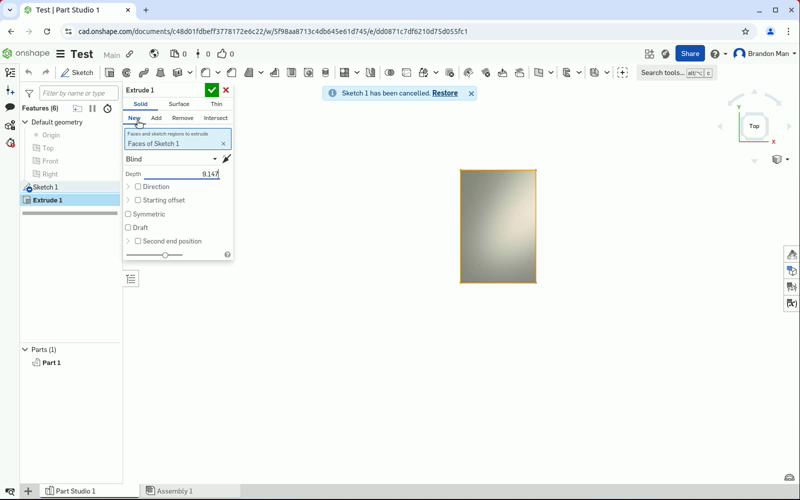
key(enter)
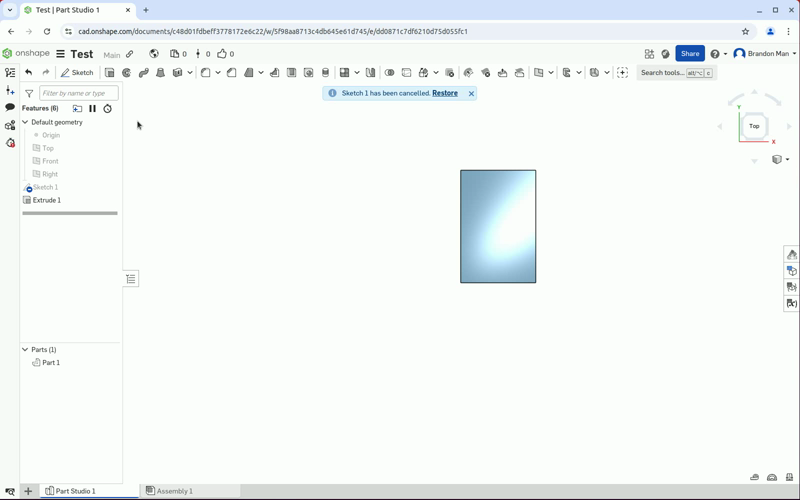
key(shift+h)
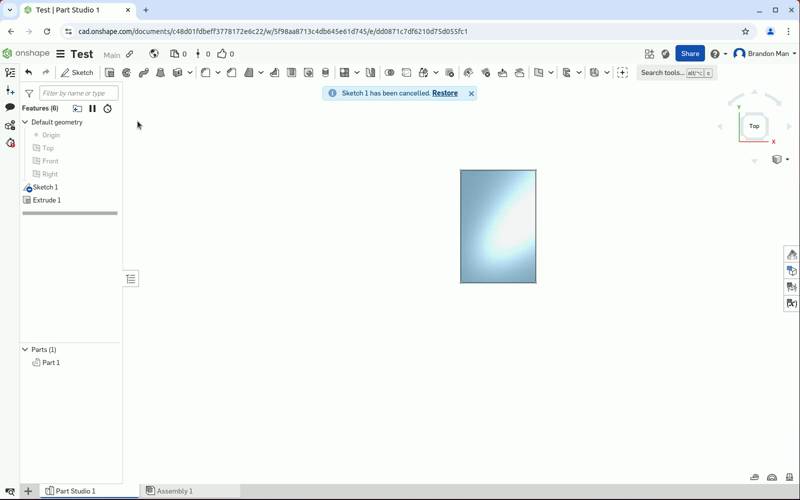
key(shift+h)
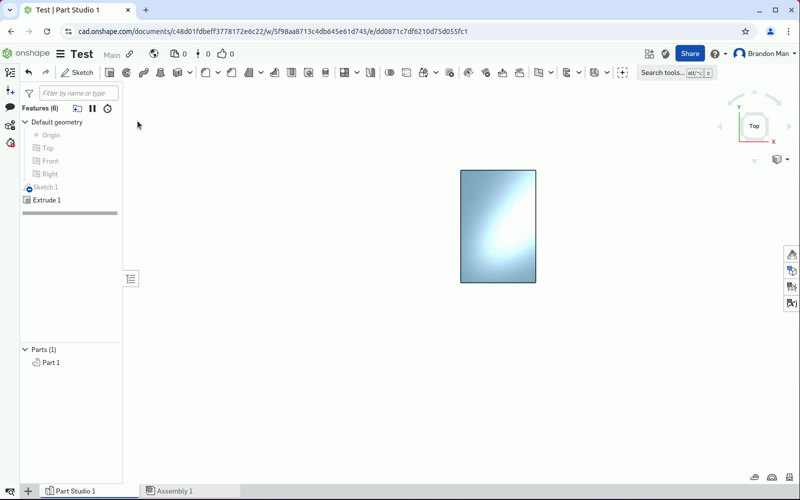
mouse_move(73, 189)
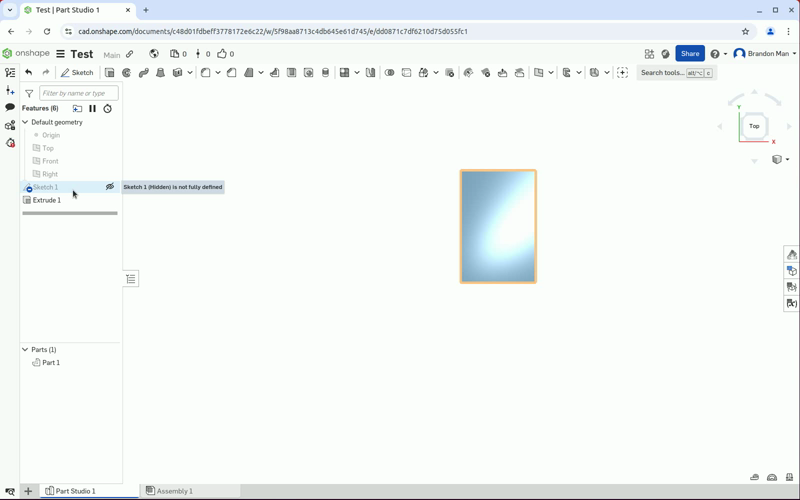
click(73, 189)
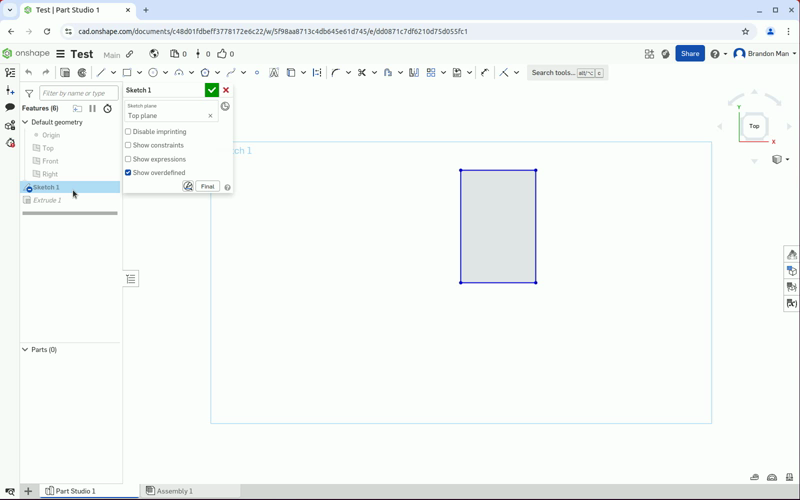
mouse_move(229, 92)
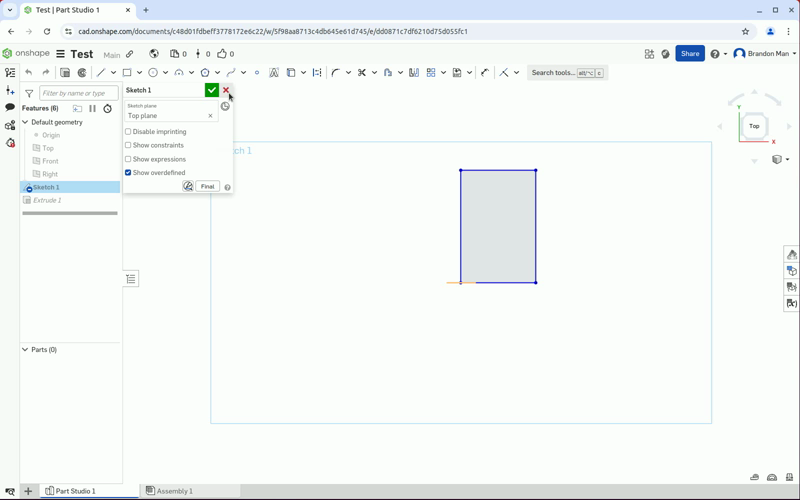
click(229, 92)
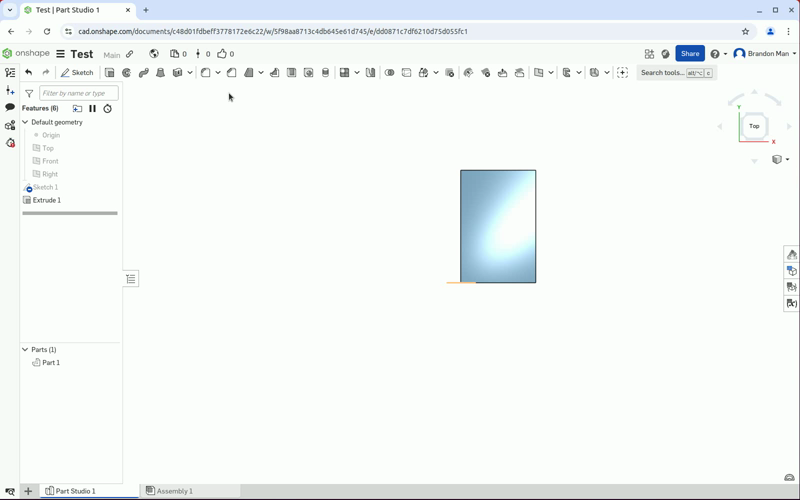
mouse_move(541, 75)
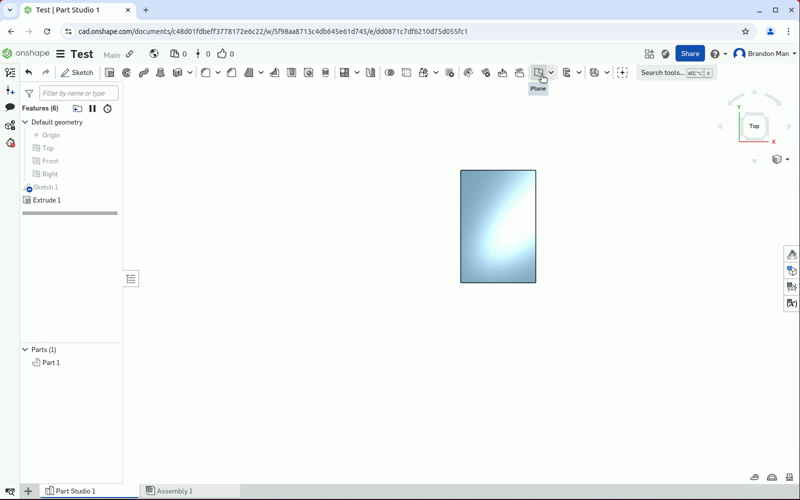
click(541, 75)
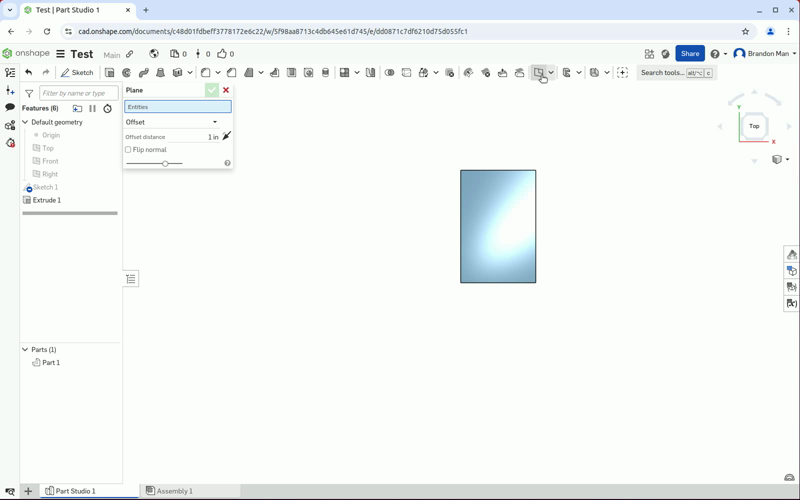
mouse_move(73, 150)
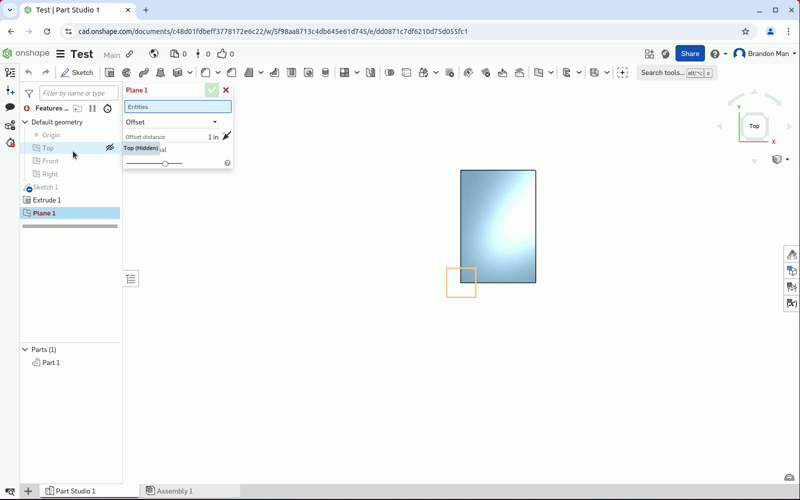
click(73, 150)
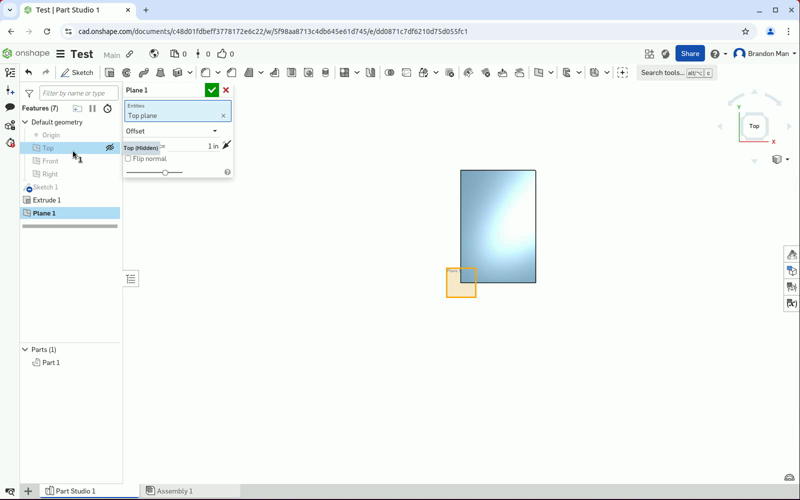
key(tab, 2)
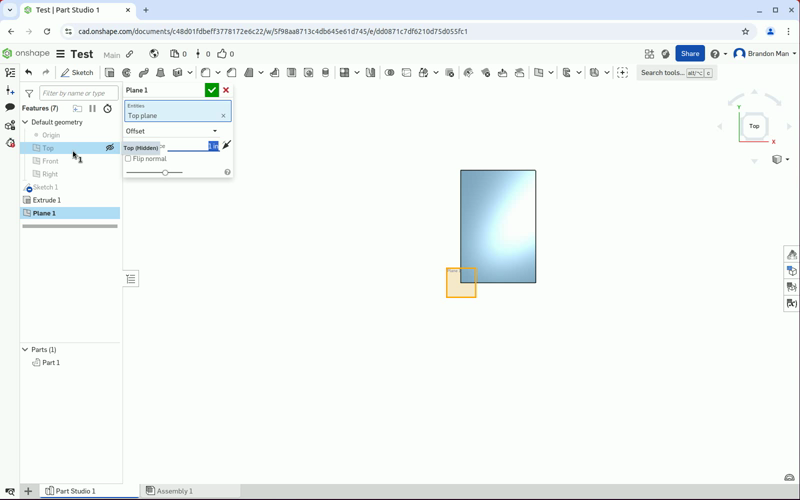
text(9.151)
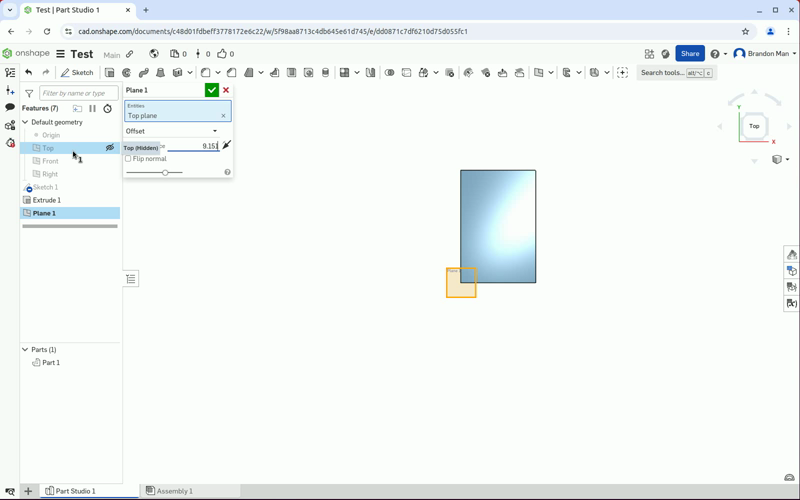
key(enter, 2)
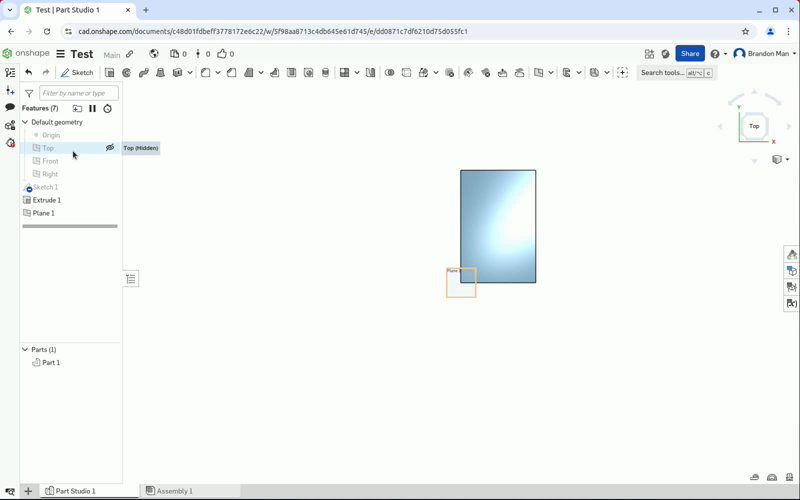
key(shift+s)
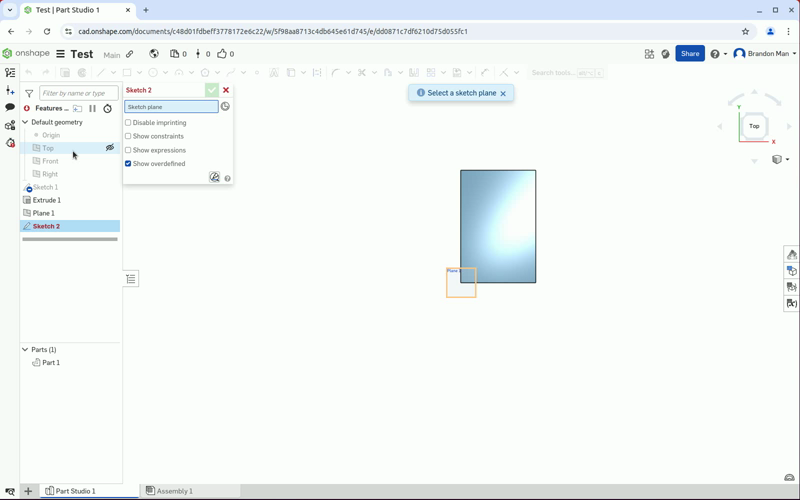
mouse_move(73, 215)
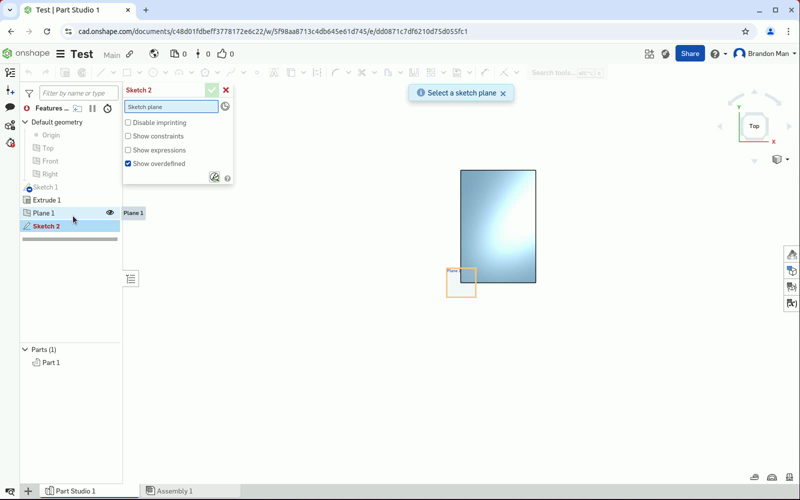
click(73, 215)
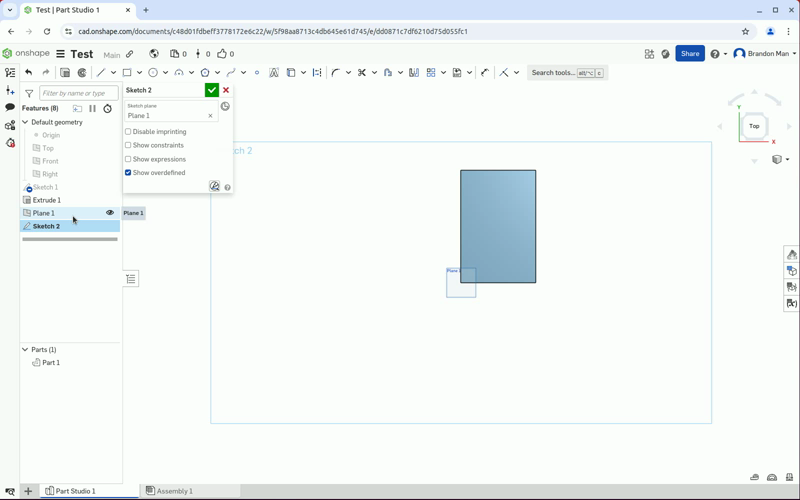
mouse_move(73, 352)
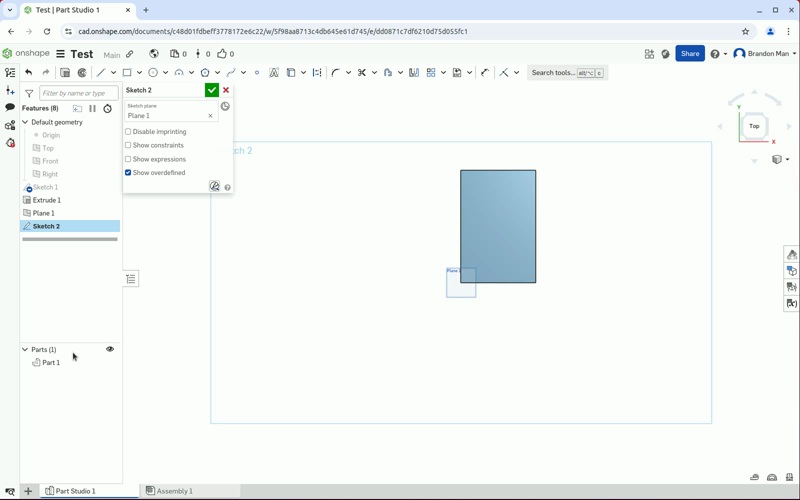
key(y)
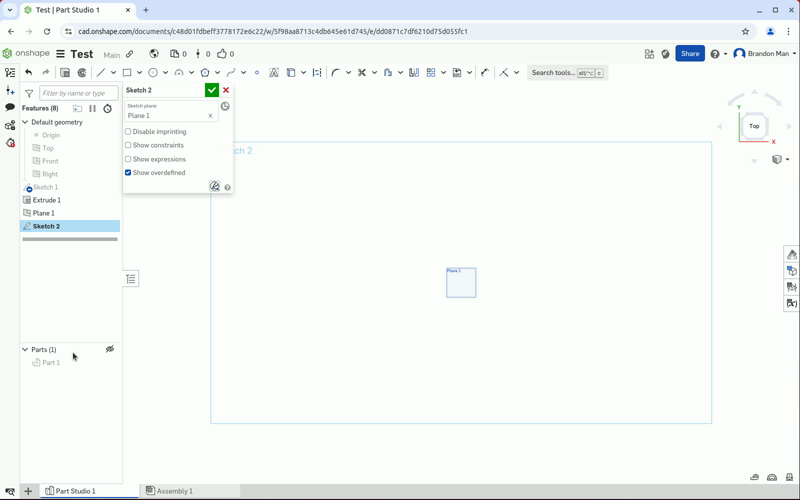
key(l)
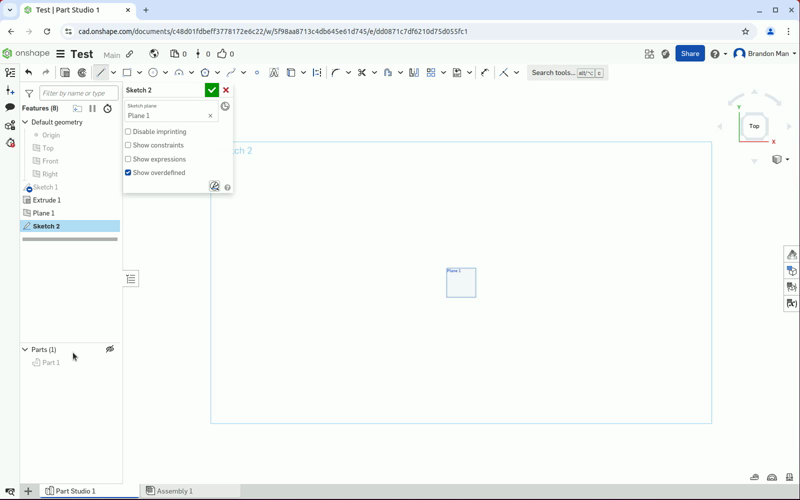
key_down(shift)
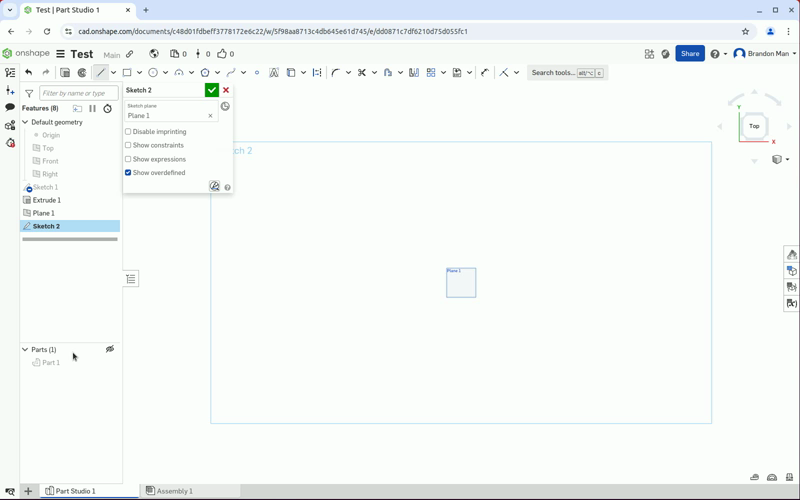
mouse_move(460, 282)
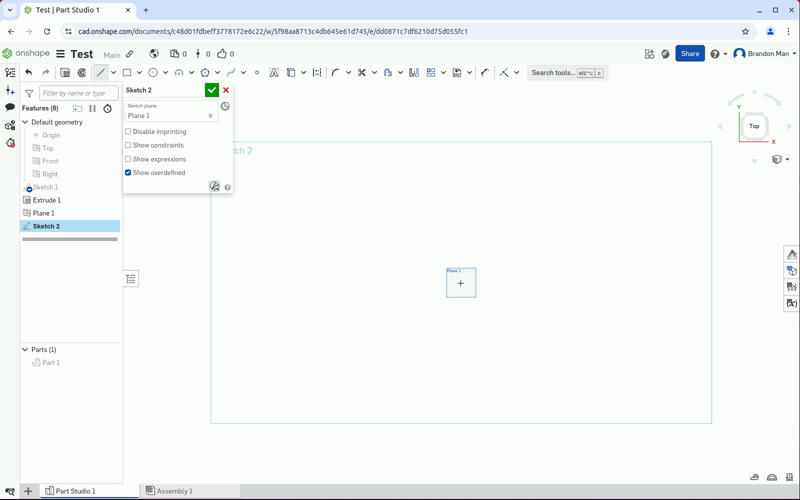
click(460, 282)
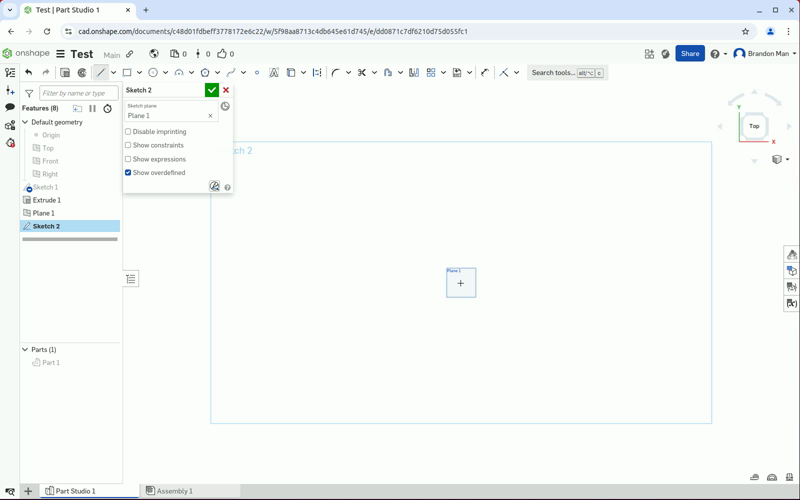
key_up(shift)
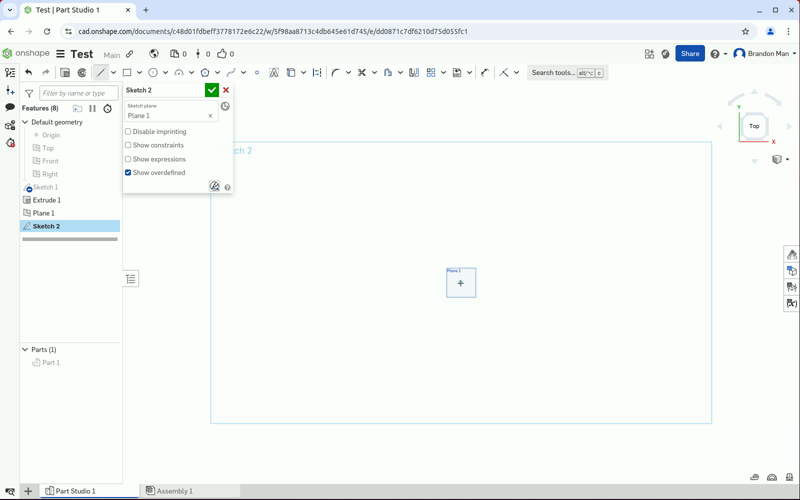
key_down(shift)
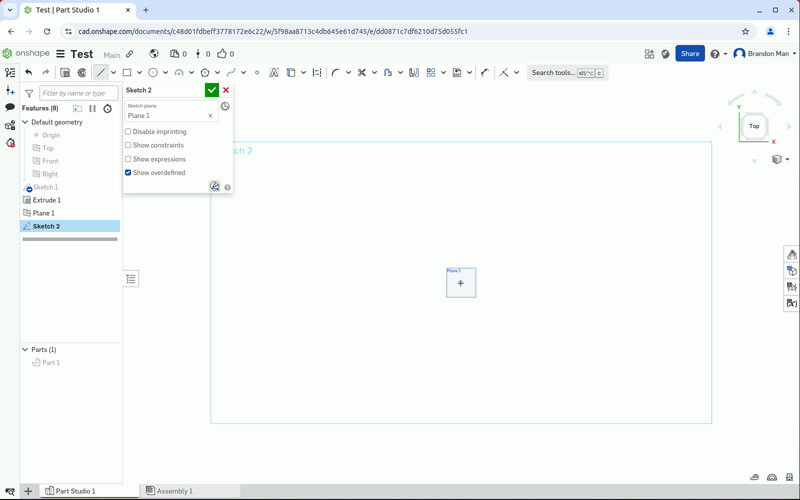
mouse_move(490, 282)
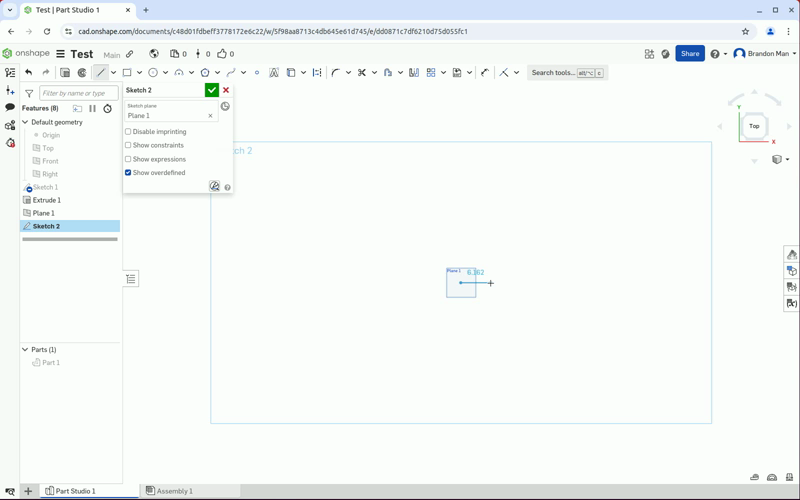
mouse_move(483, 282)
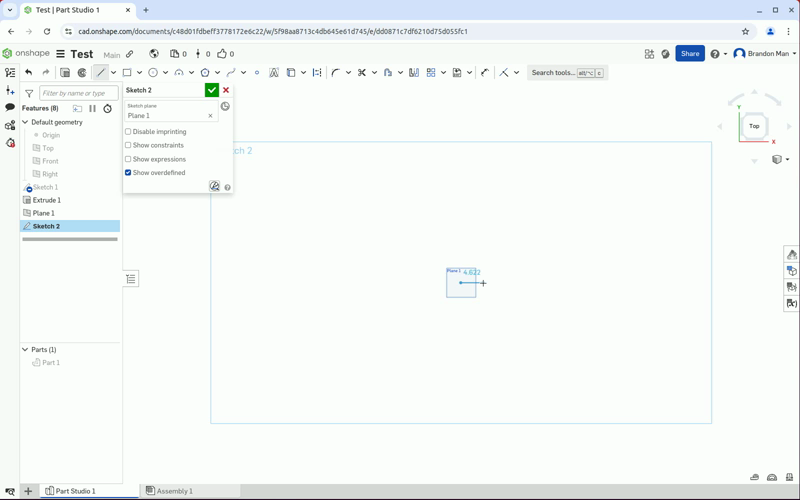
click(483, 282)
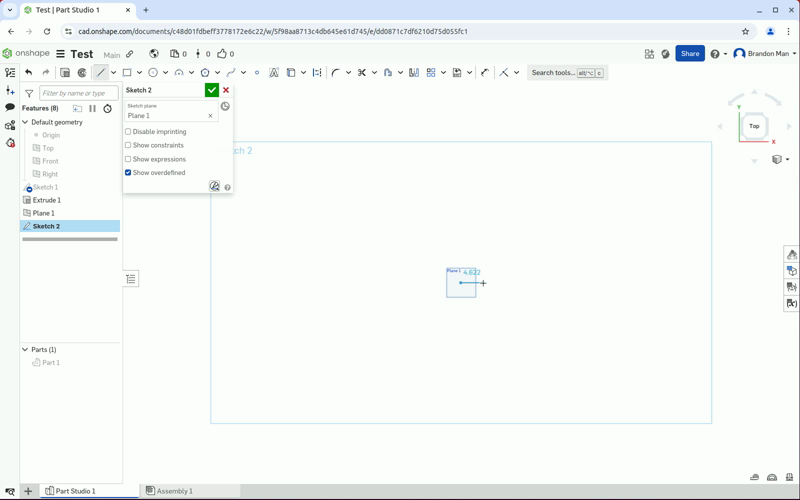
key_up(shift)
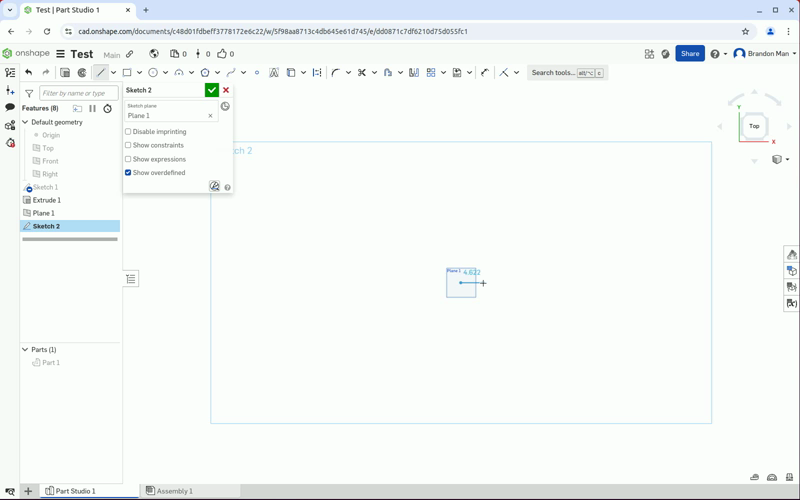
key_down(shift)
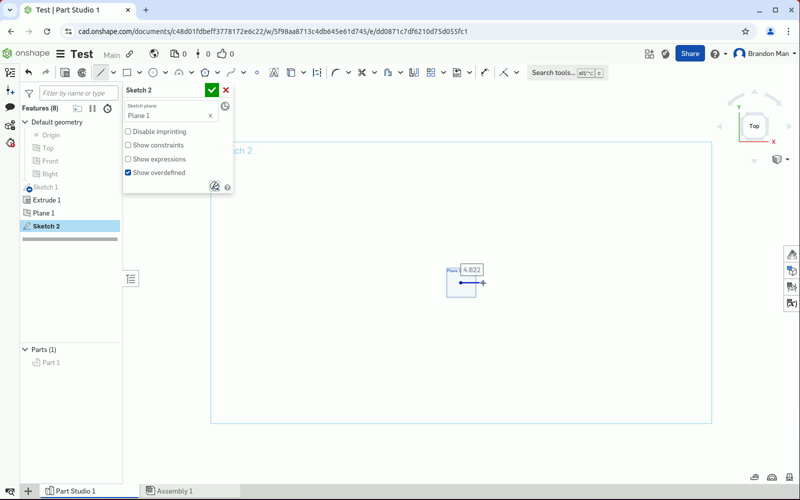
mouse_move(483, 170)
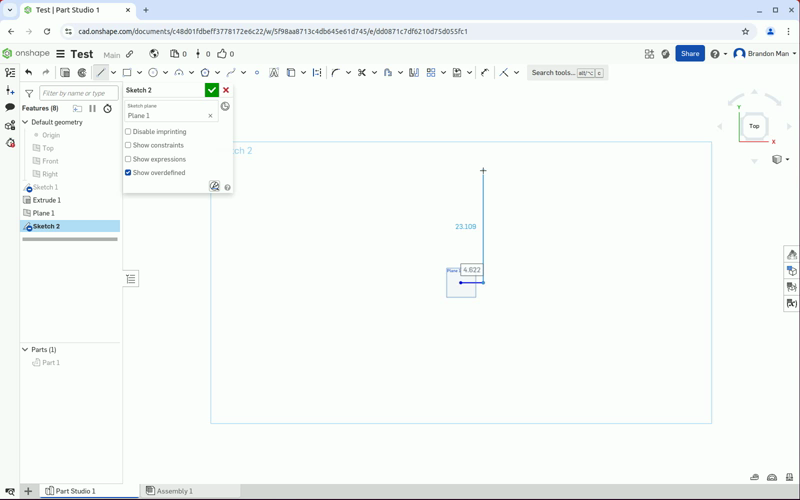
click(483, 170)
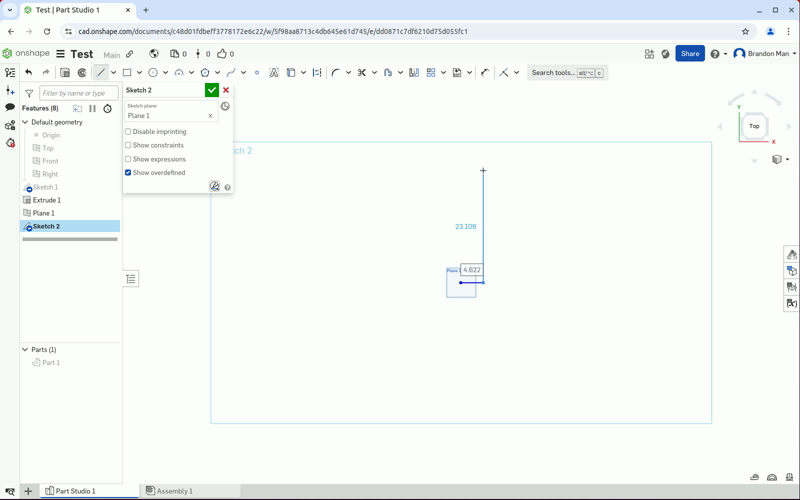
key_up(shift)
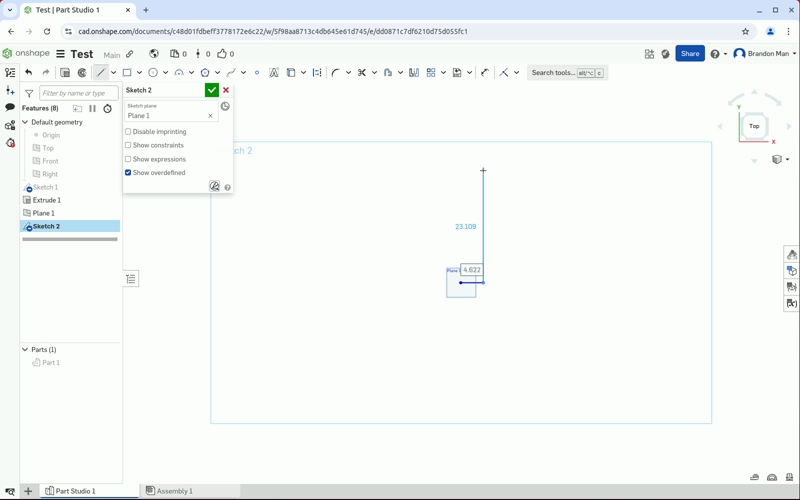
key_down(shift)
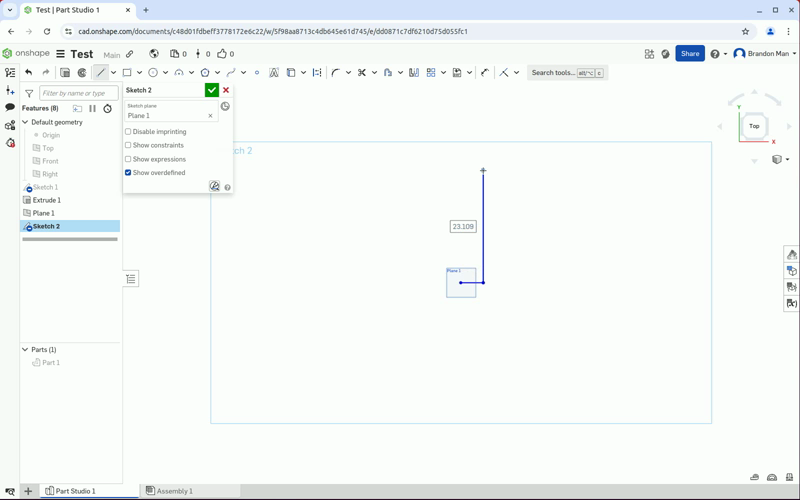
mouse_move(513, 170)
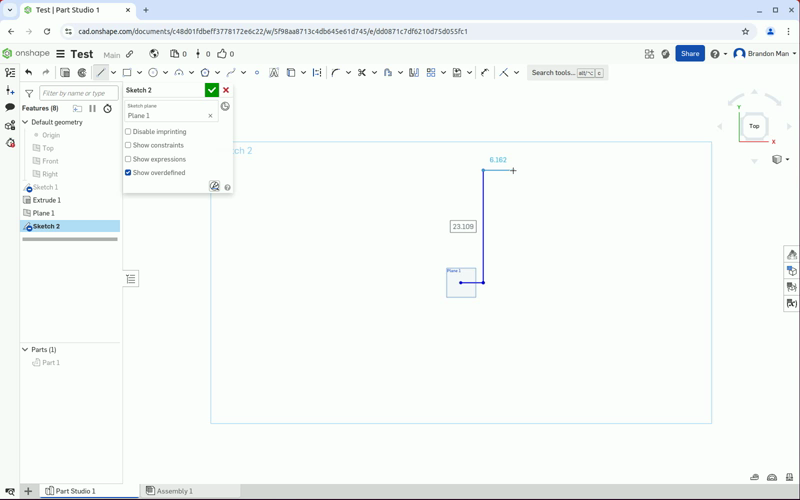
mouse_move(460, 170)
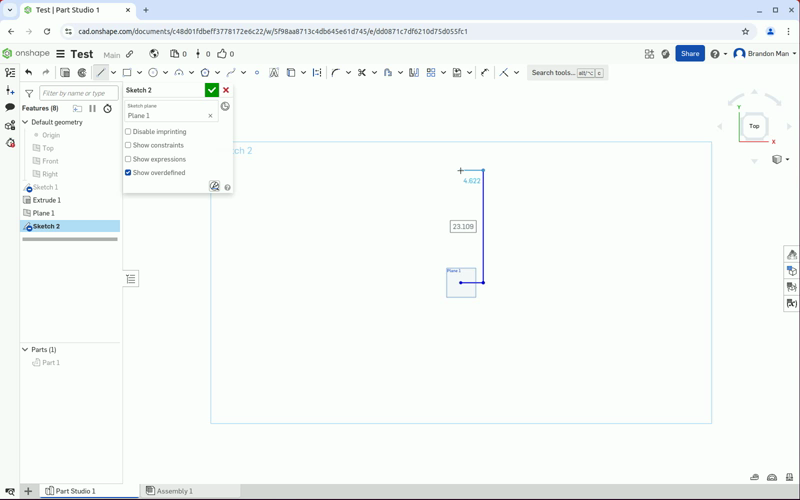
click(460, 170)
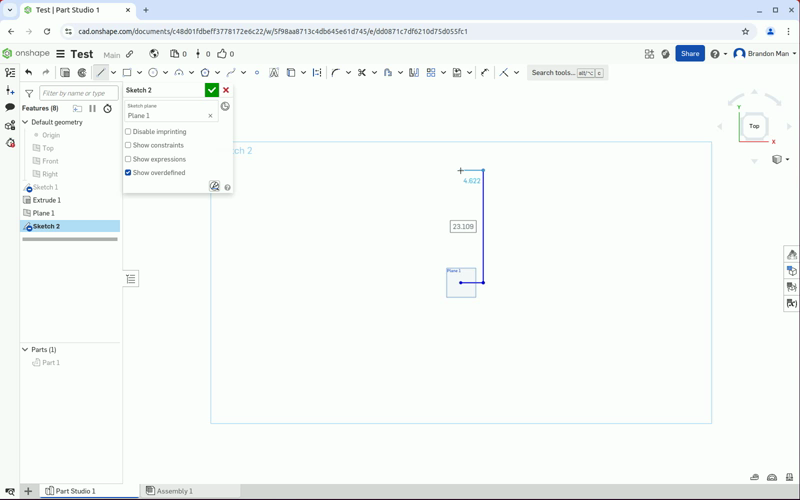
key_up(shift)
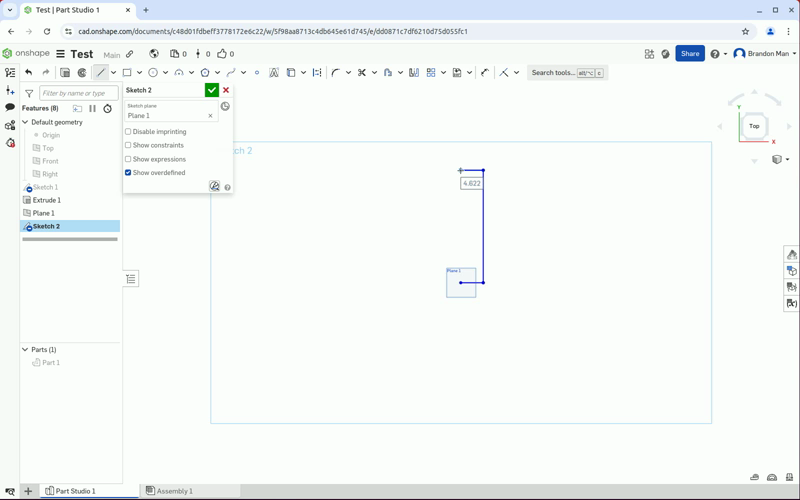
key_down(shift)
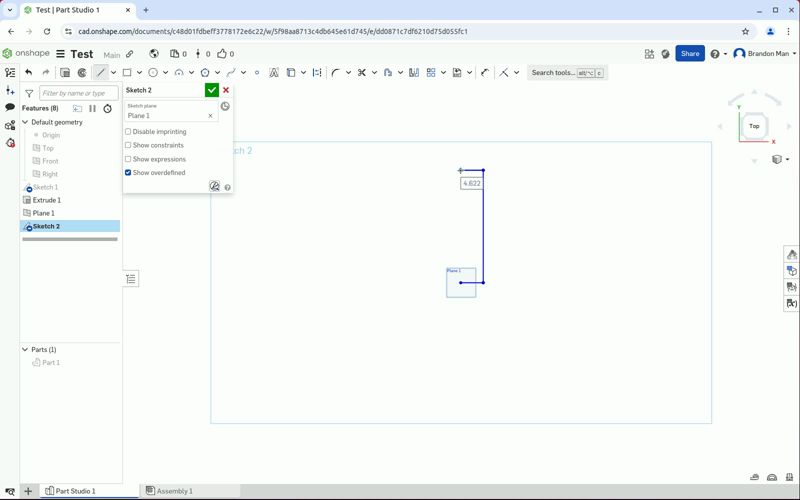
mouse_move(460, 282)
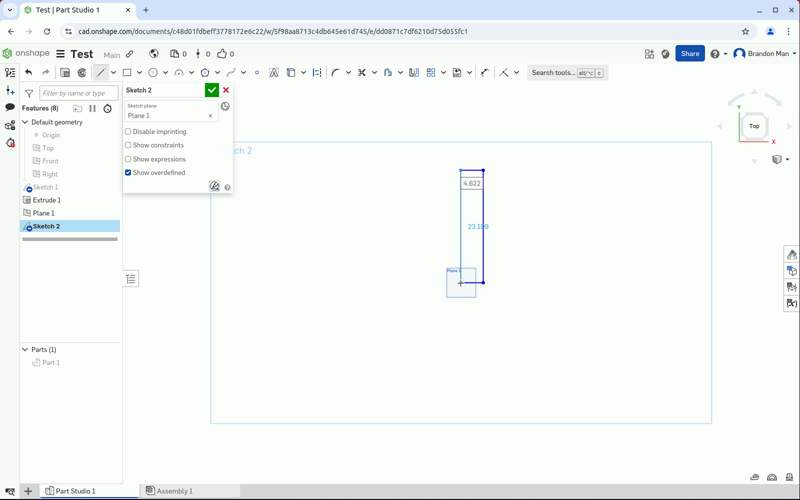
key_up(shift)
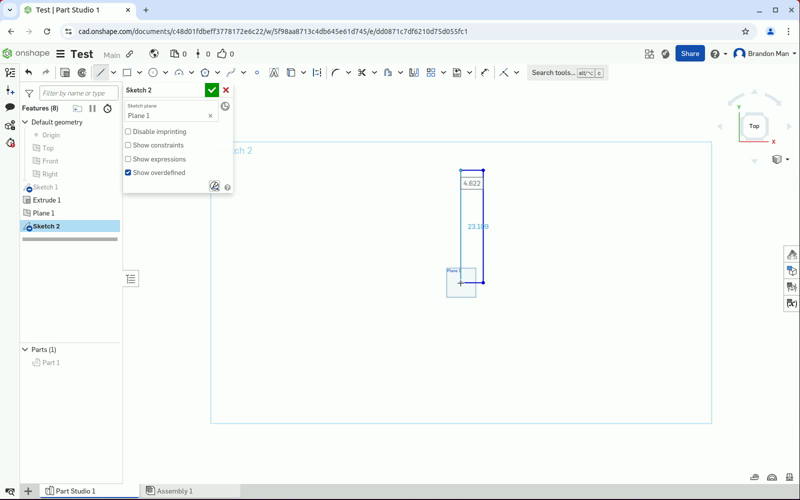
click(460, 282)
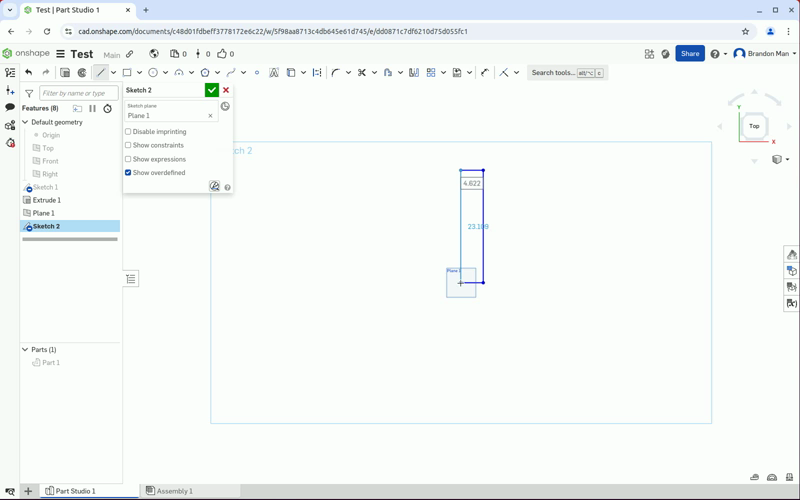
key(esc)
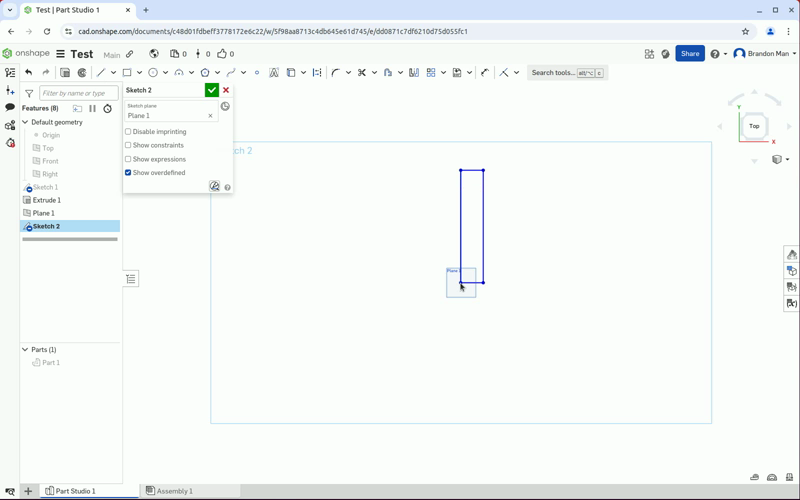
mouse_move(479, 254)
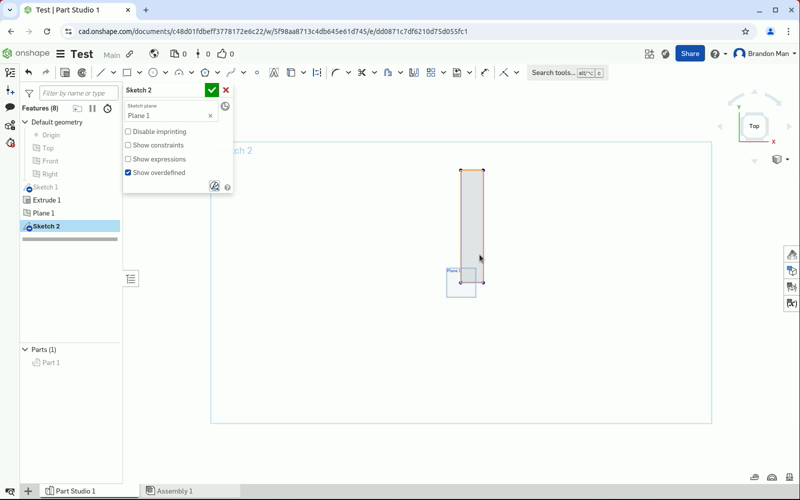
click(479, 254)
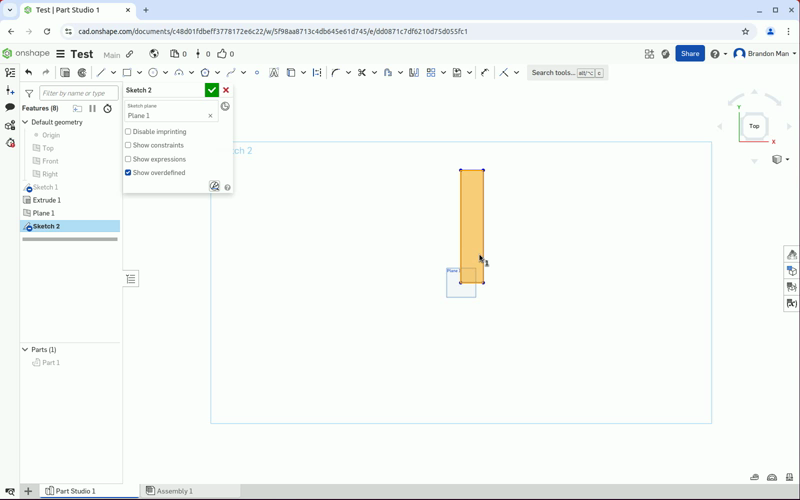
mouse_move(73, 352)
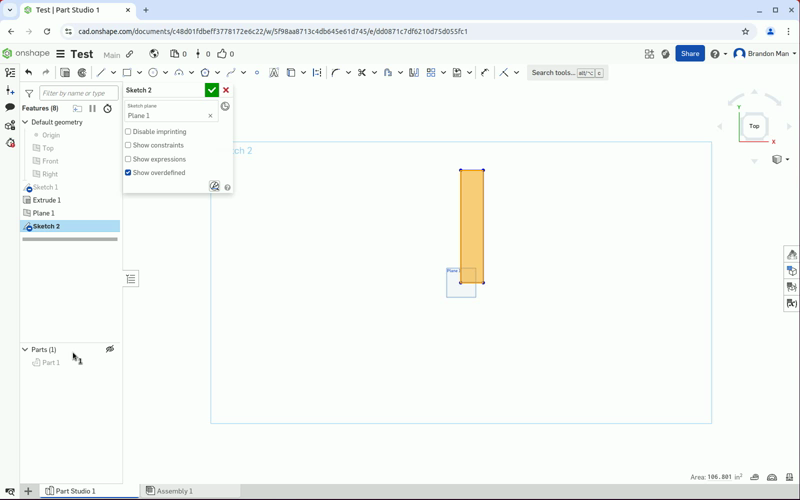
key(shift+y)
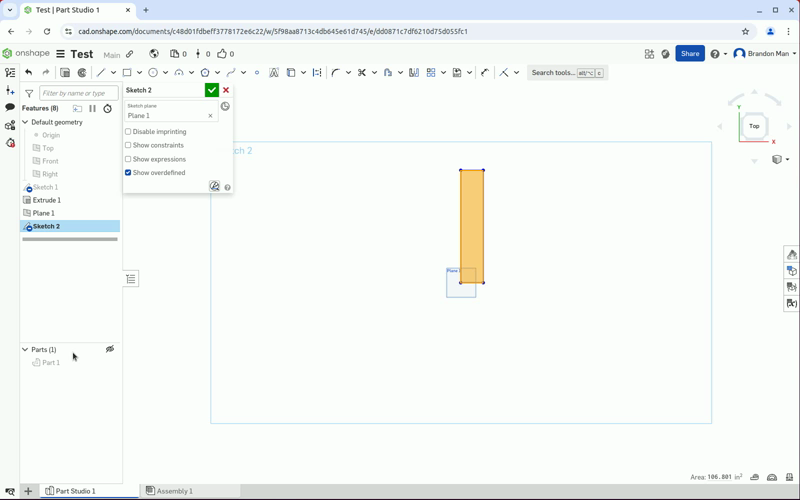
key(shift+e)
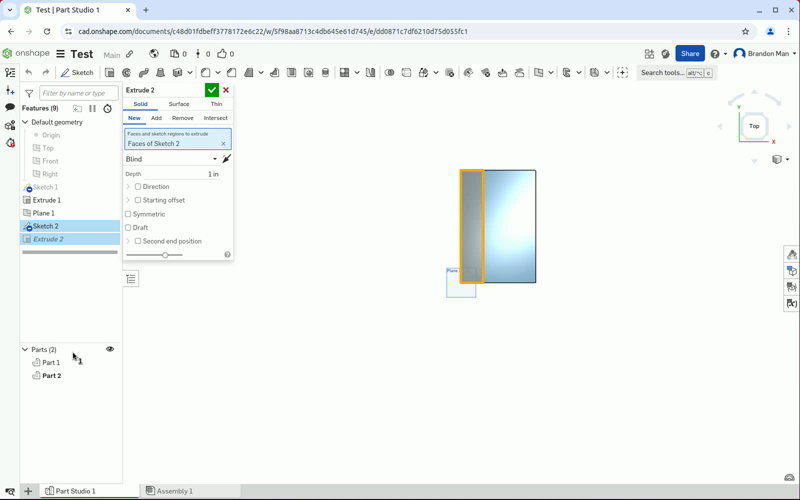
mouse_move(143, 106)
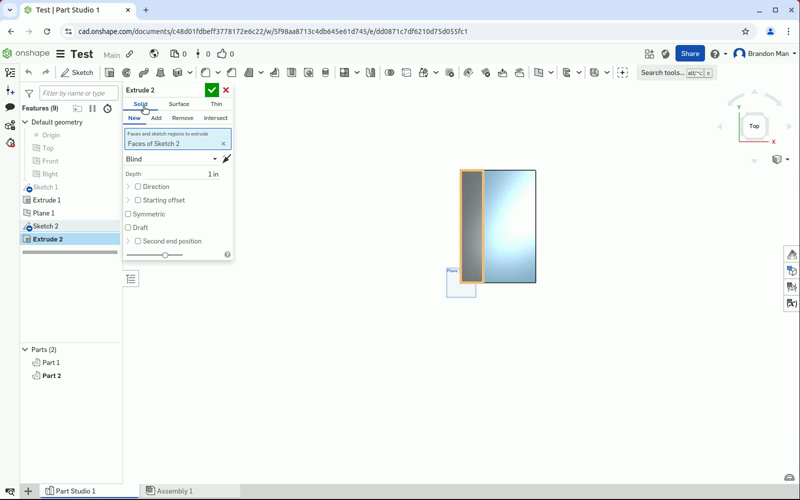
click(143, 106)
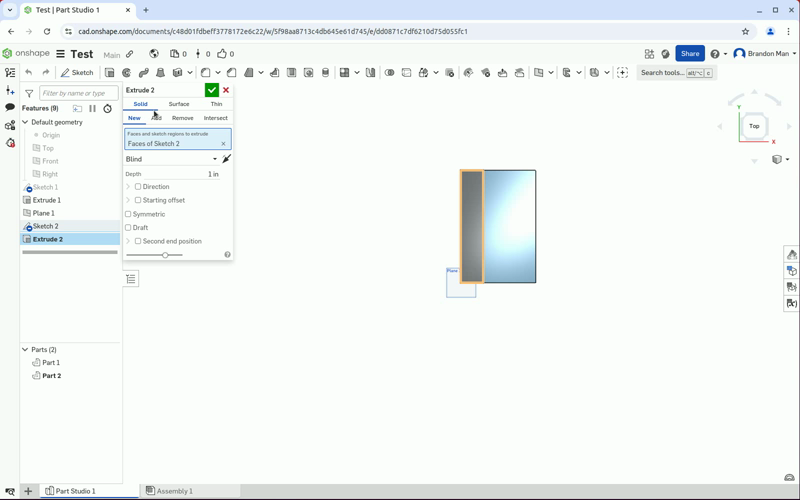
mouse_move(186, 120)
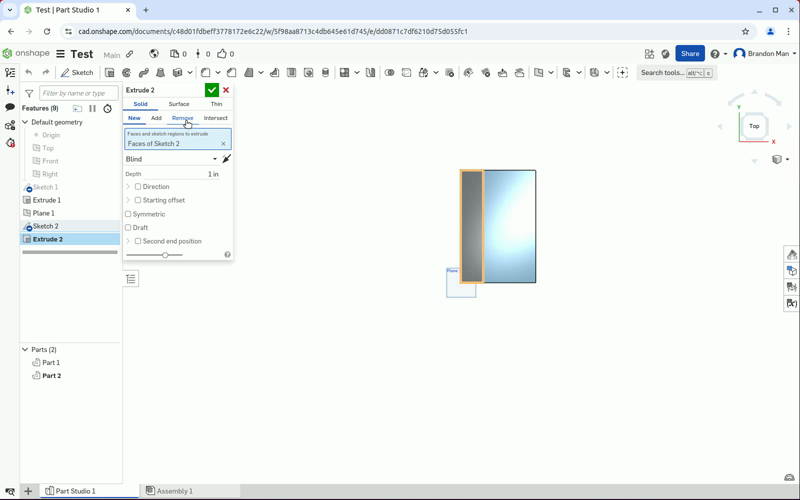
click(186, 120)
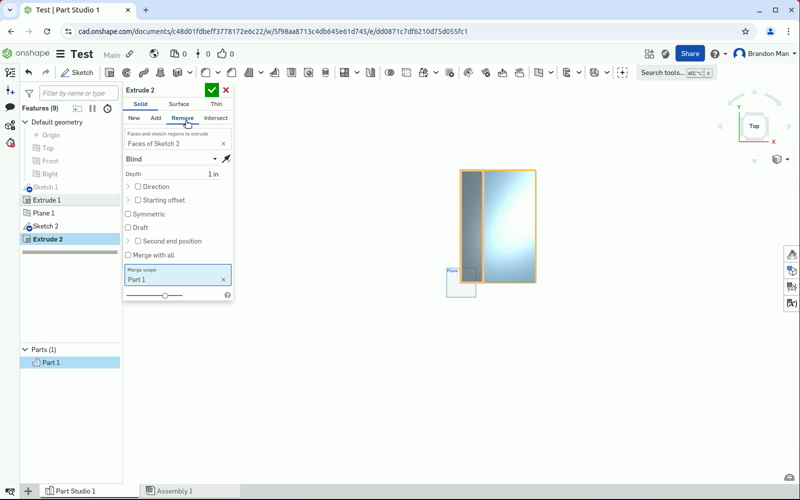
key(tab, 4)
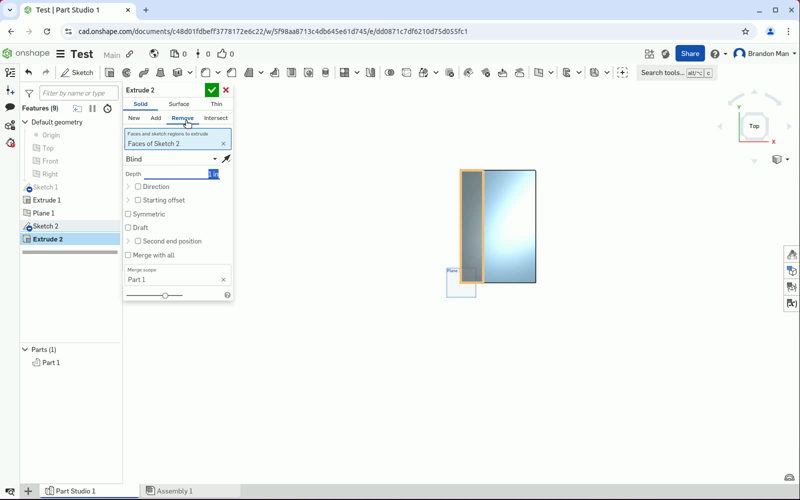
text(4.574)
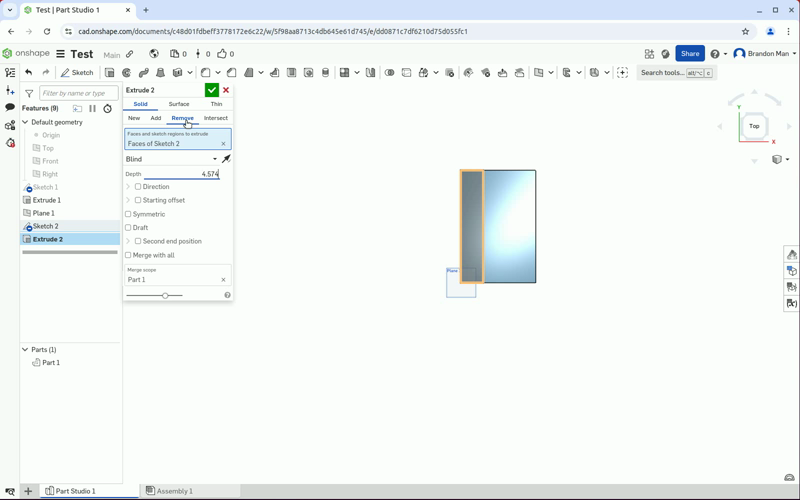
key(tab, 6)
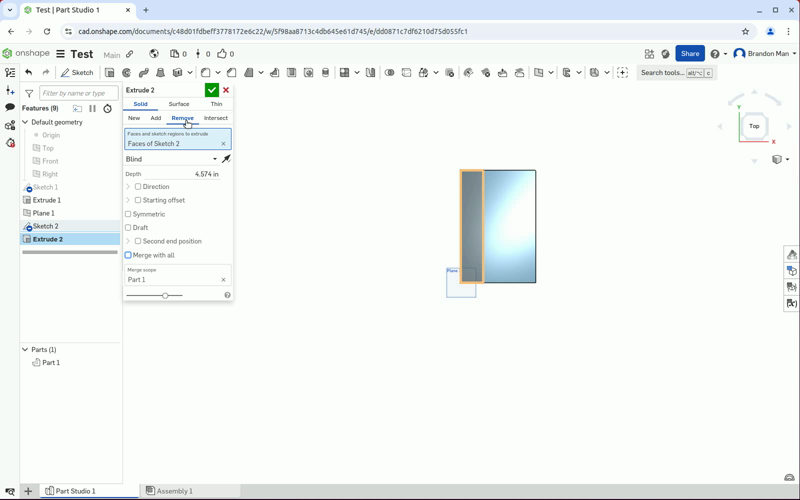
key(space)
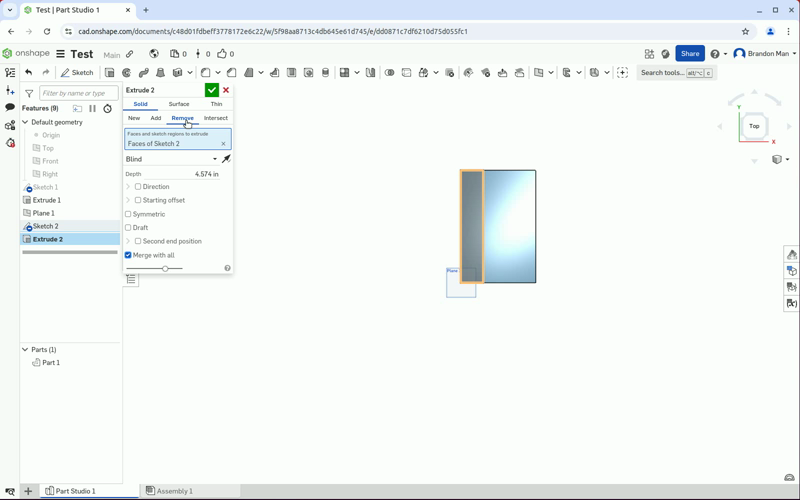
key(enter)
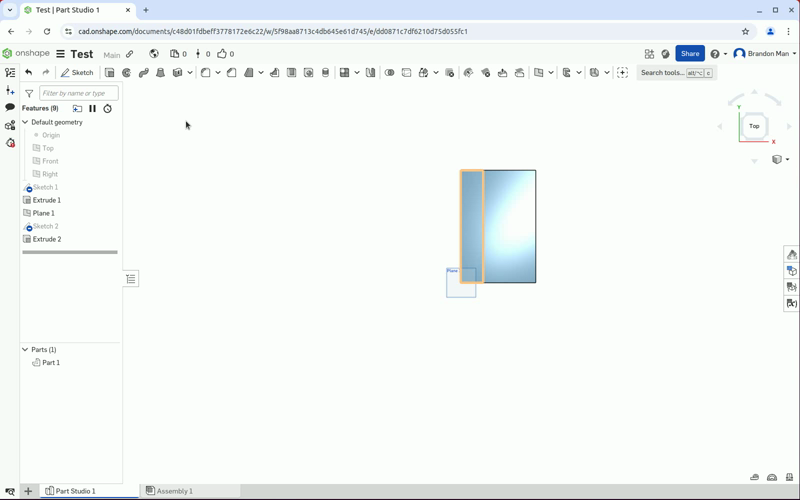
key(shift+h)
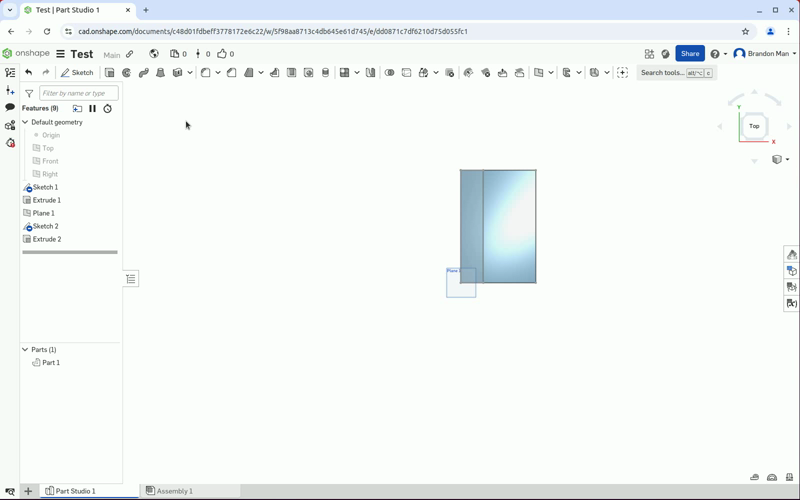
key(shift+h)
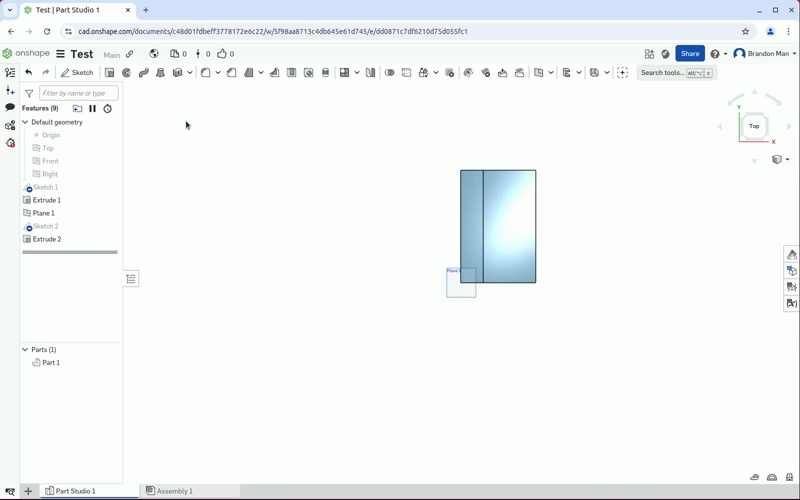
mouse_move(73, 189)
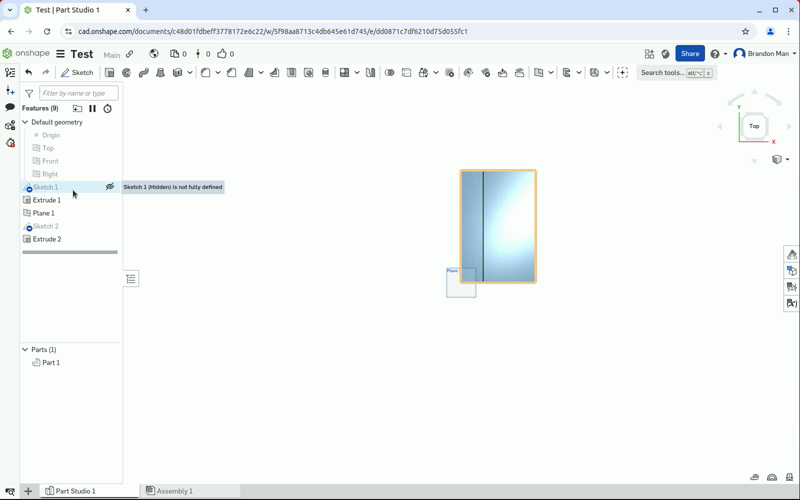
click(73, 189)
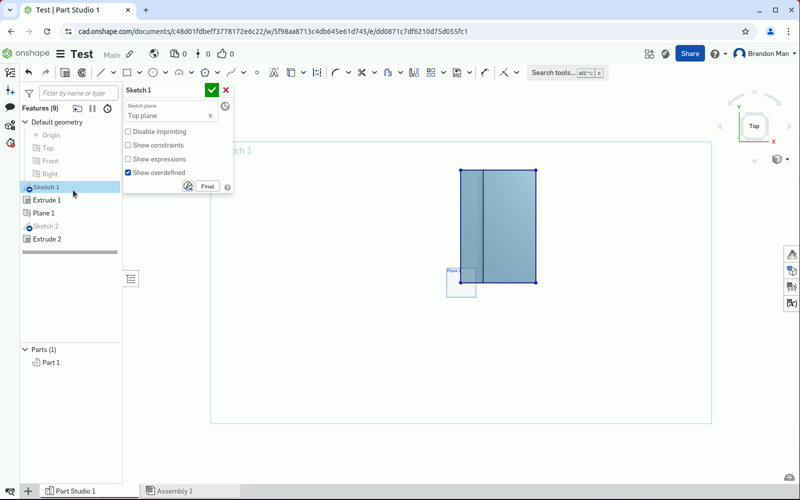
mouse_move(229, 92)
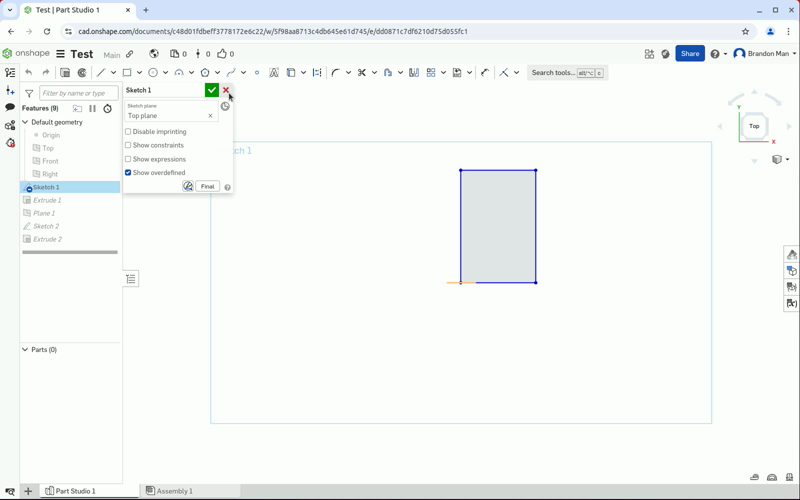
click(229, 92)
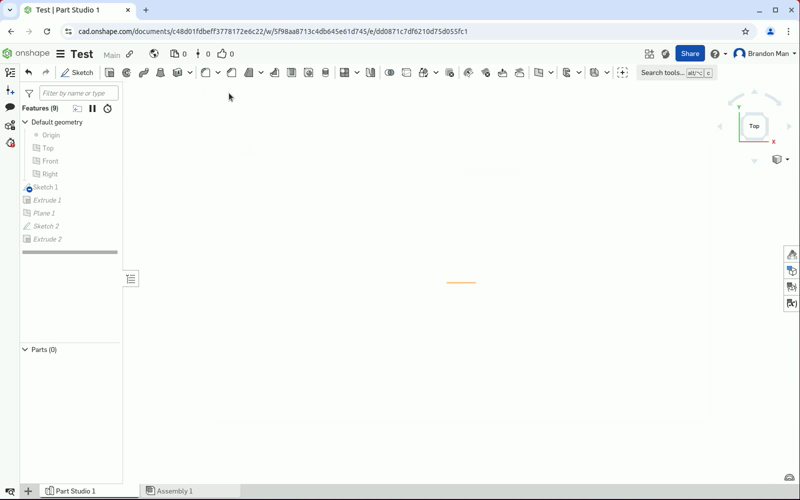
key(shift+s)
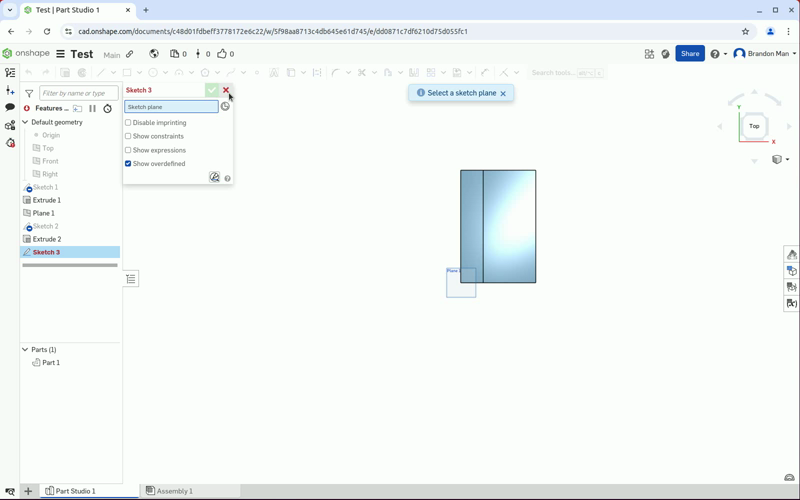
mouse_move(73, 215)
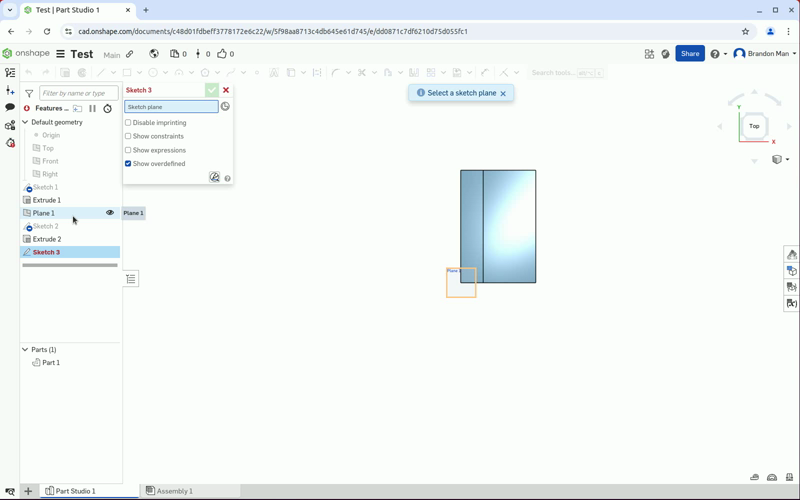
click(73, 215)
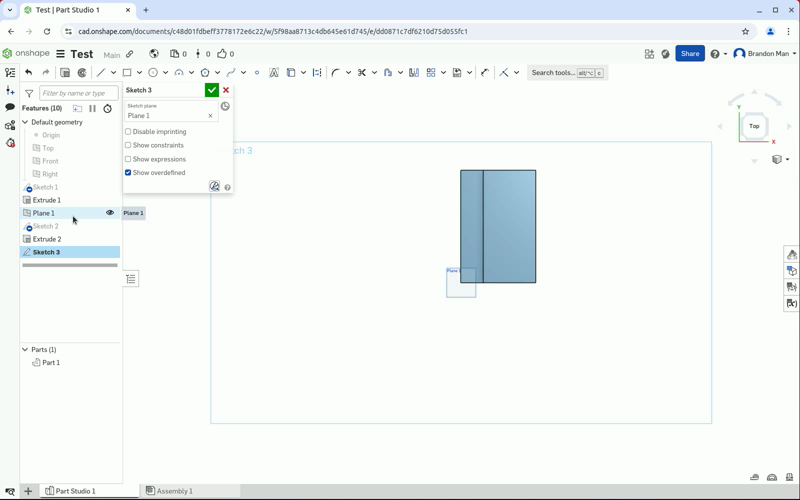
mouse_move(73, 352)
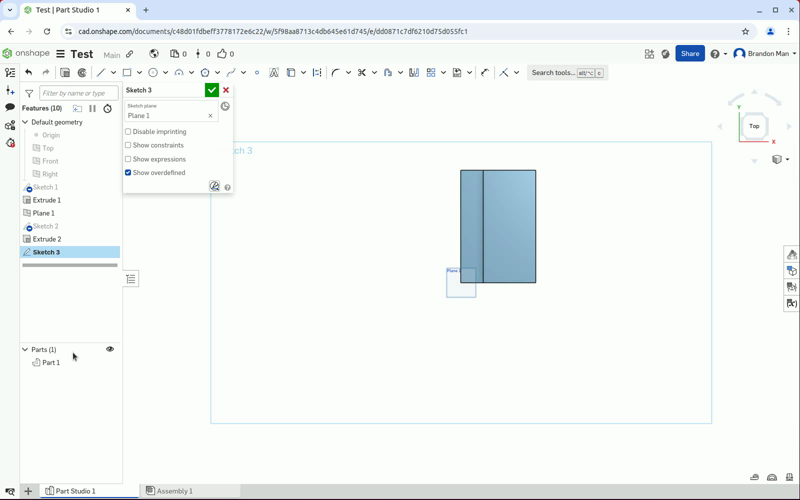
key(y)
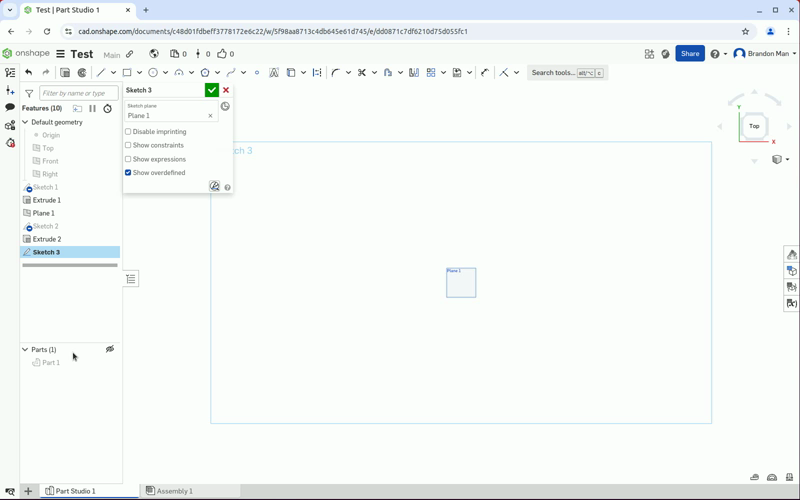
key(c)
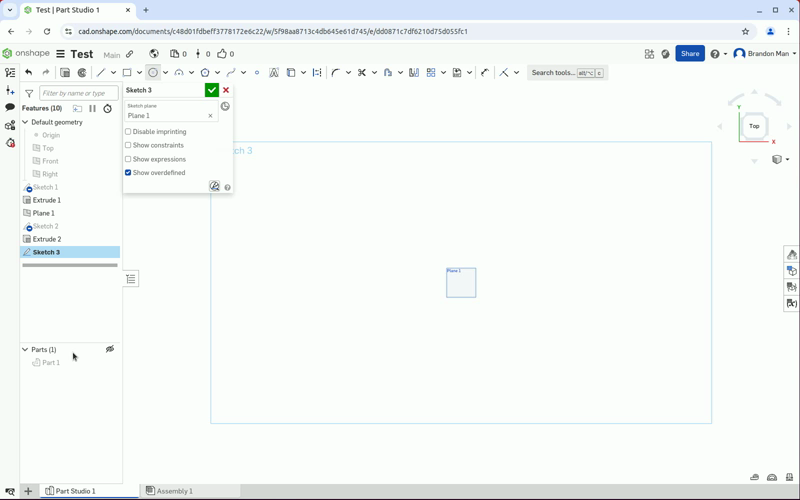
key_down(shift)
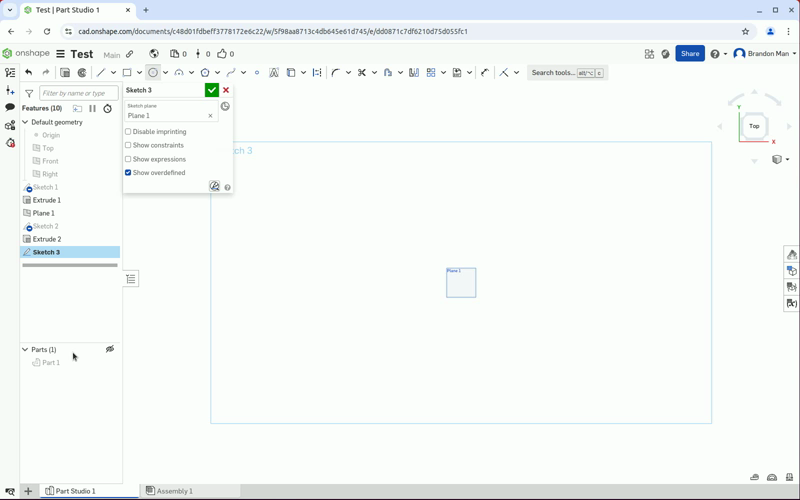
mouse_move(510, 226)
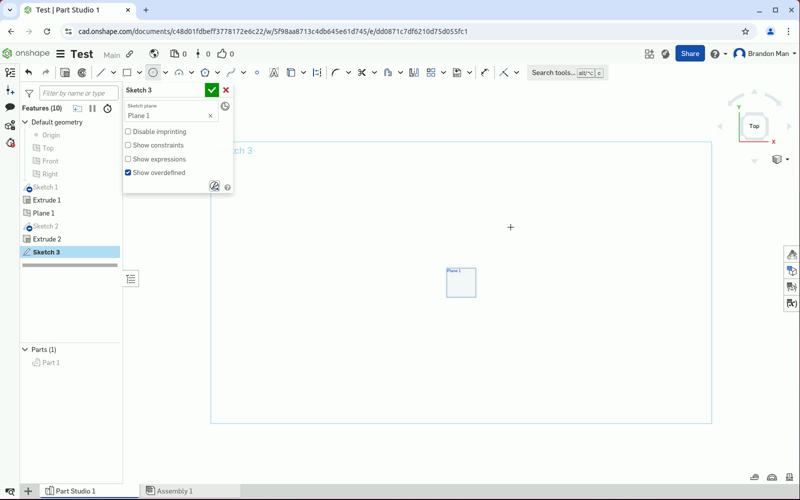
click(510, 226)
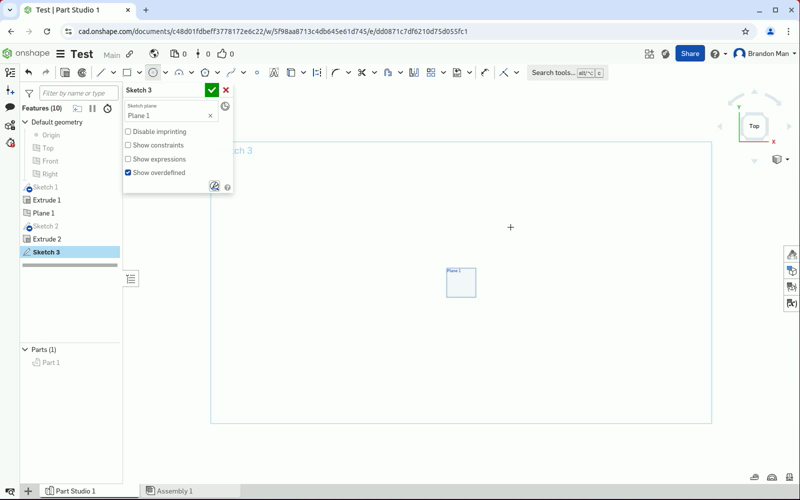
key_up(shift)
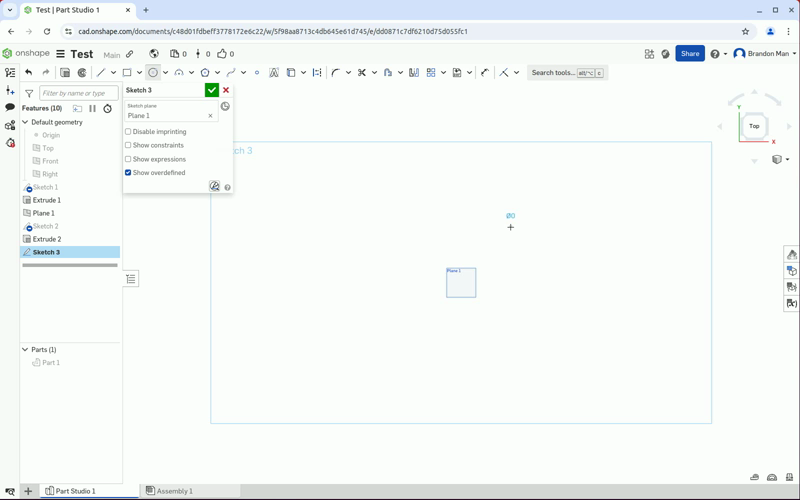
mouse_move(526, 226)
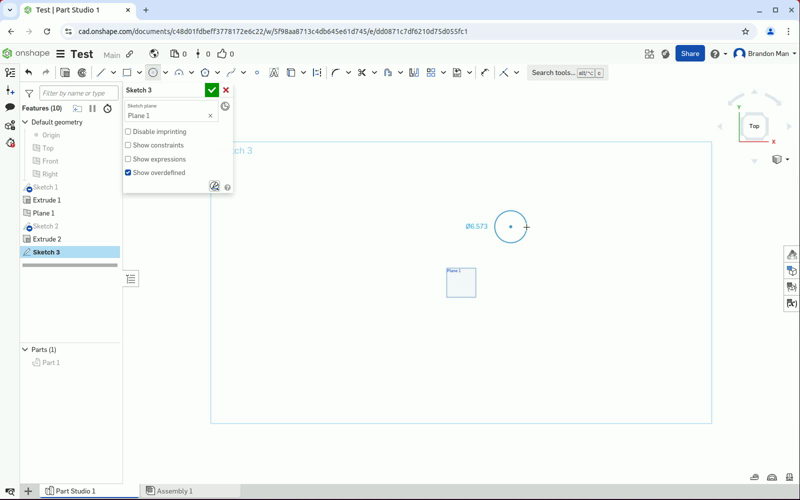
click(526, 226)
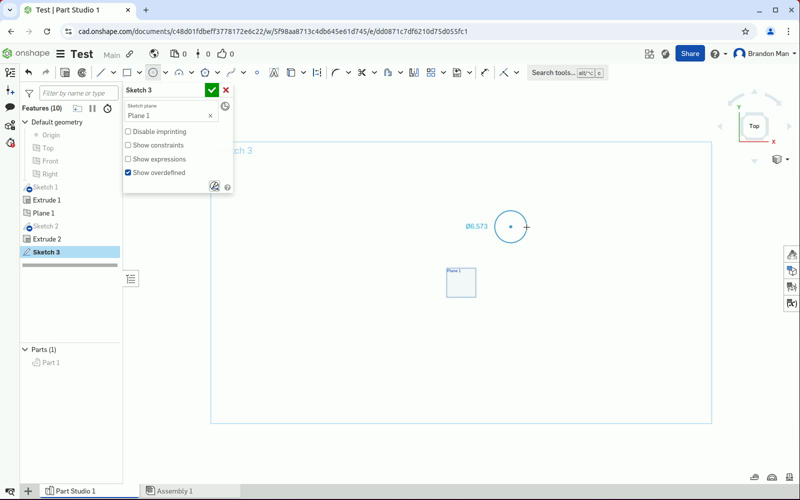
key(esc)
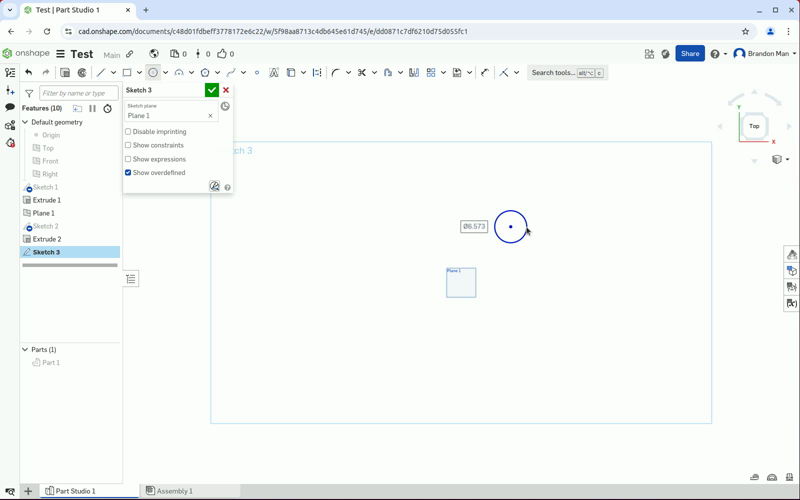
mouse_move(512, 228)
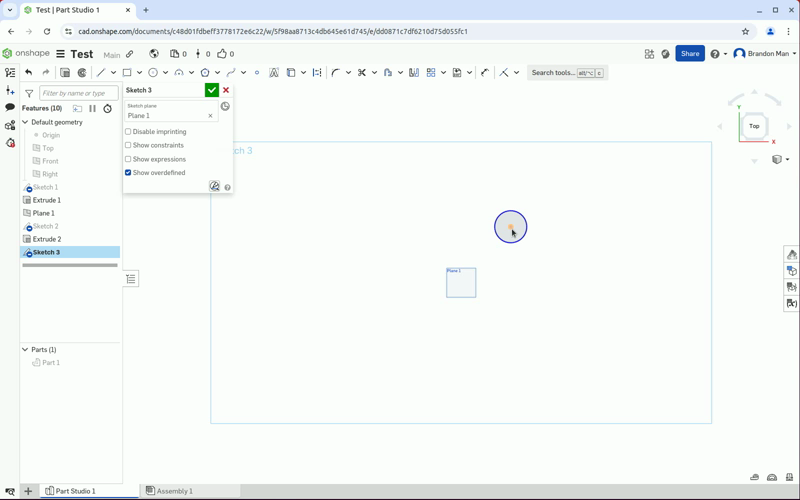
scroll(6)
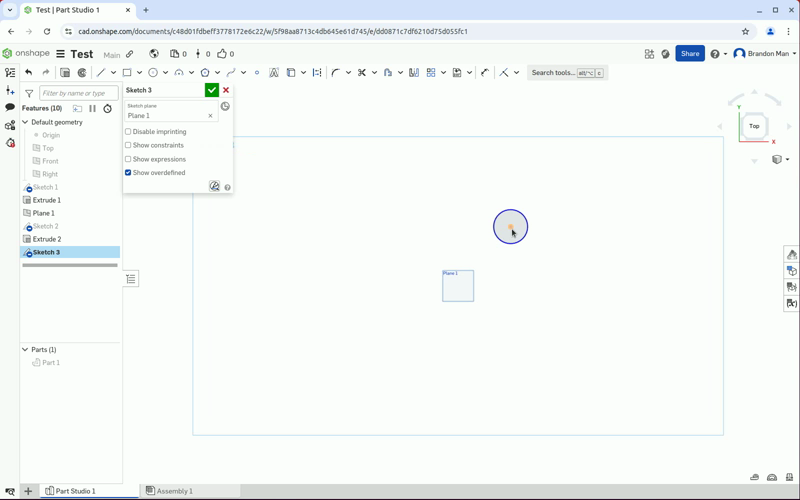
scroll(6)
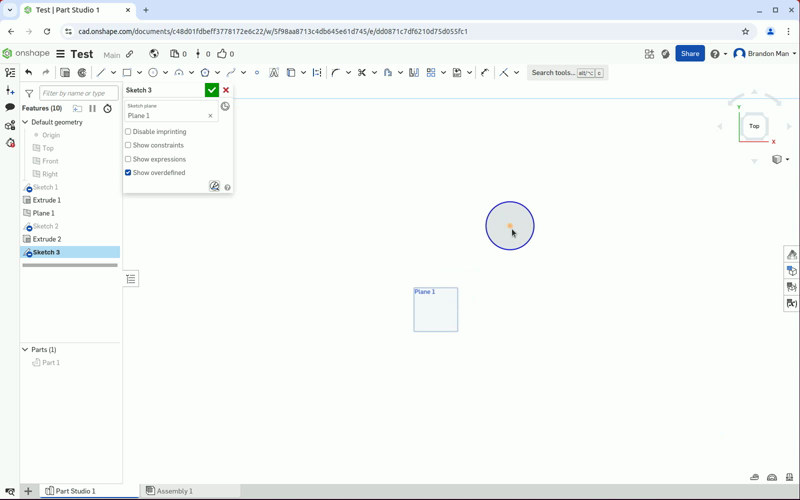
scroll(6)
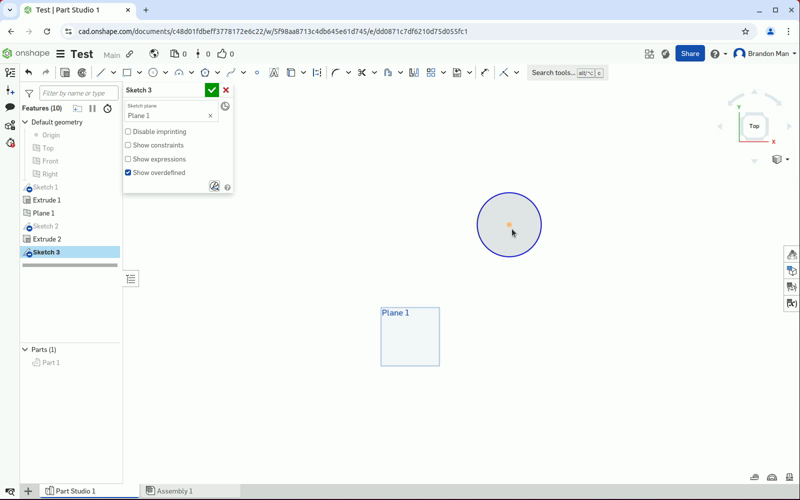
scroll(6)
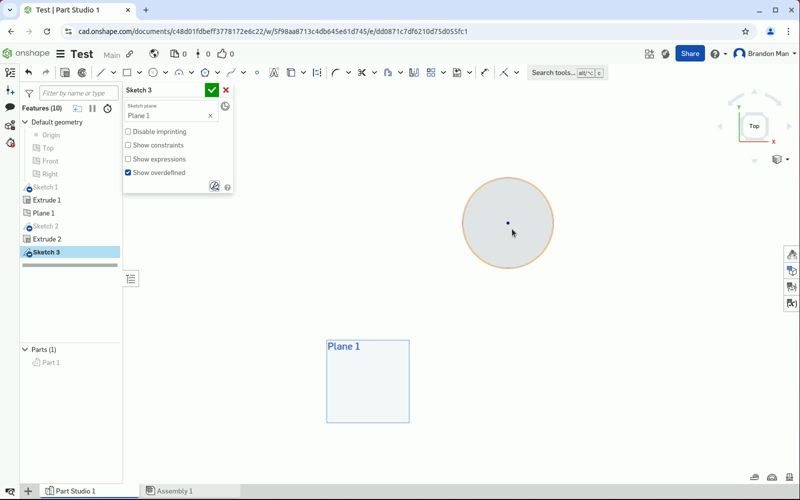
scroll(6)
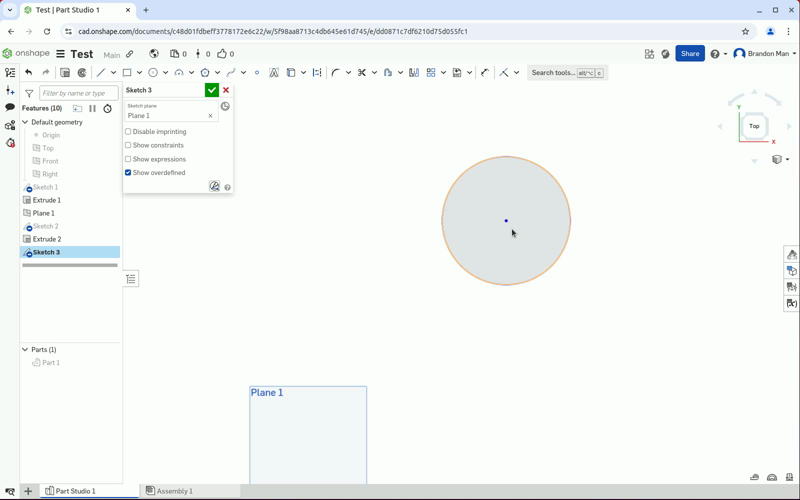
scroll(6)
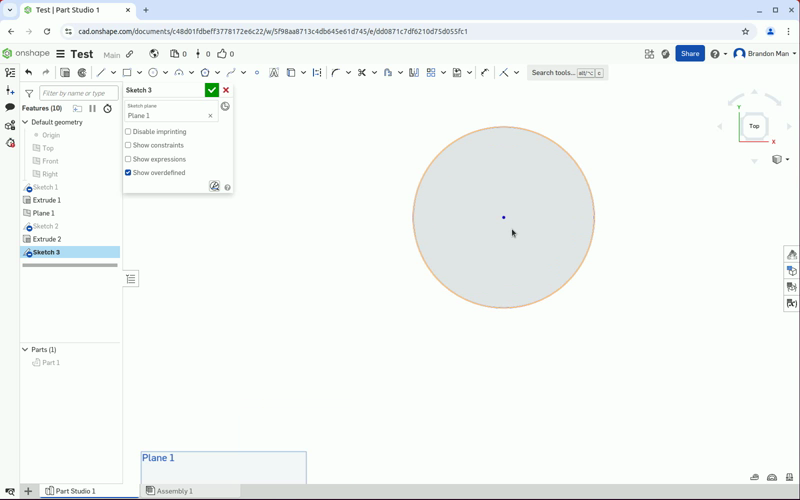
scroll(6)
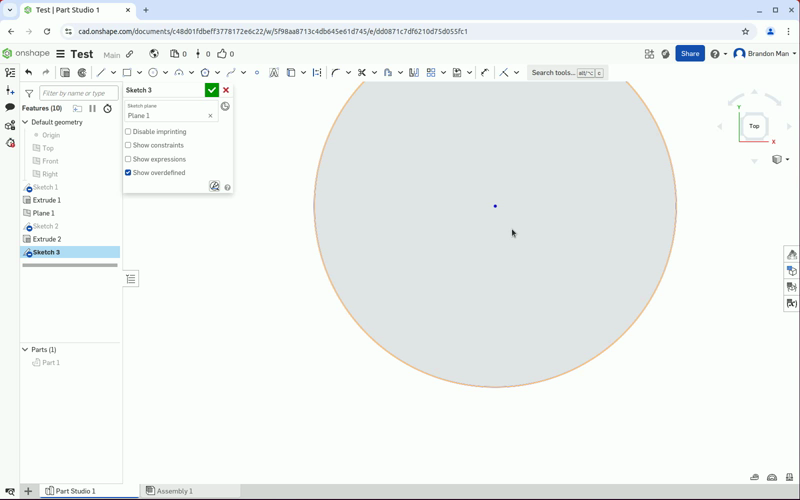
click(512, 228)
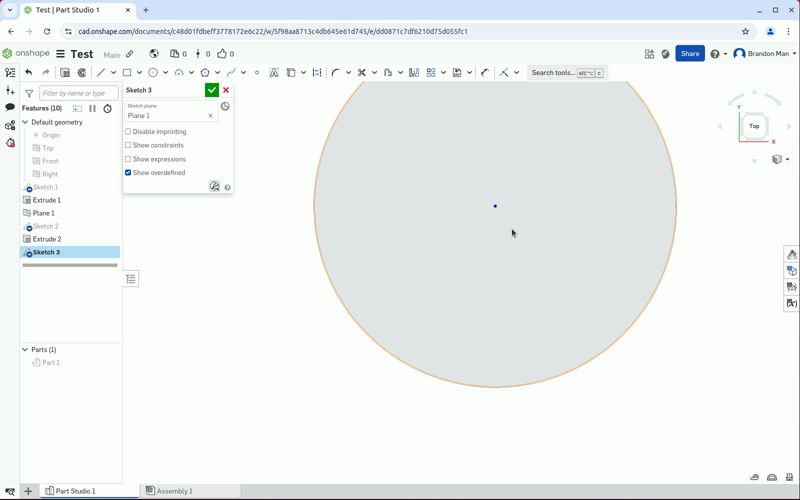
scroll(-6)
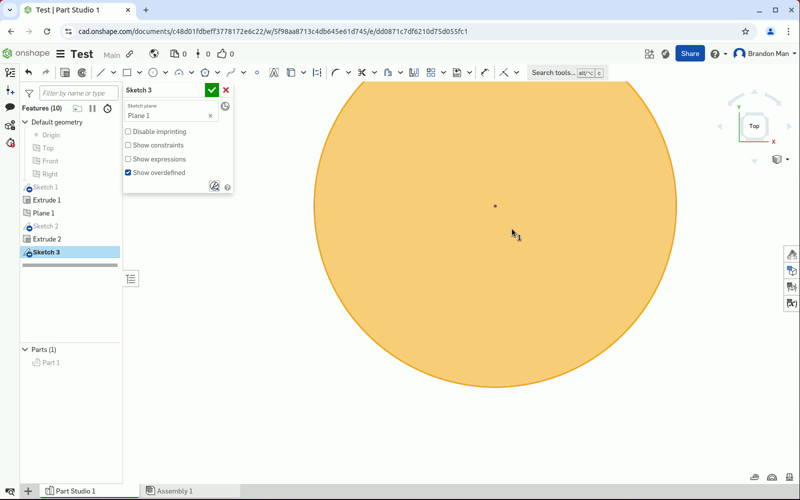
scroll(-6)
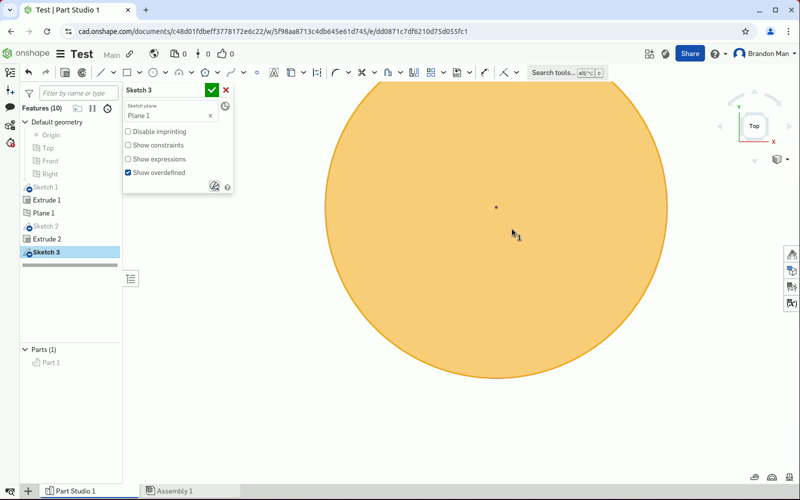
scroll(-6)
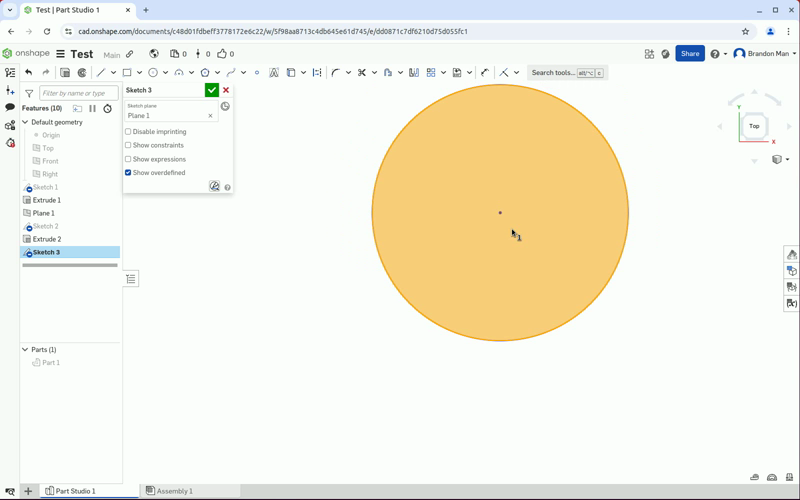
scroll(-6)
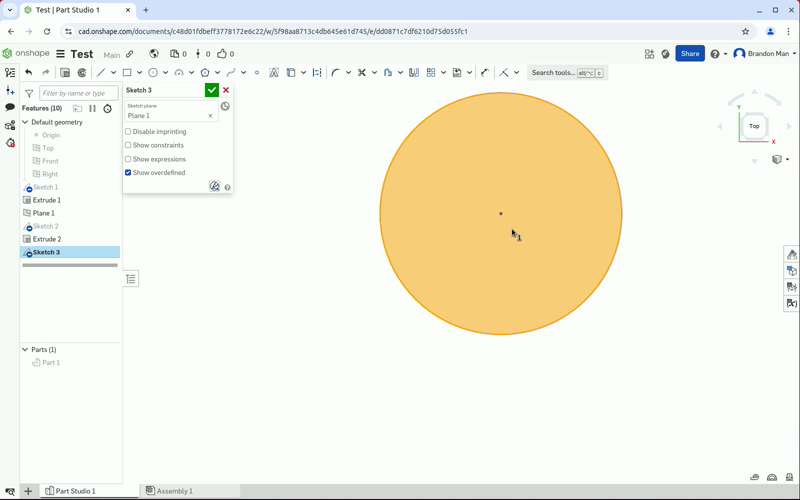
scroll(-6)
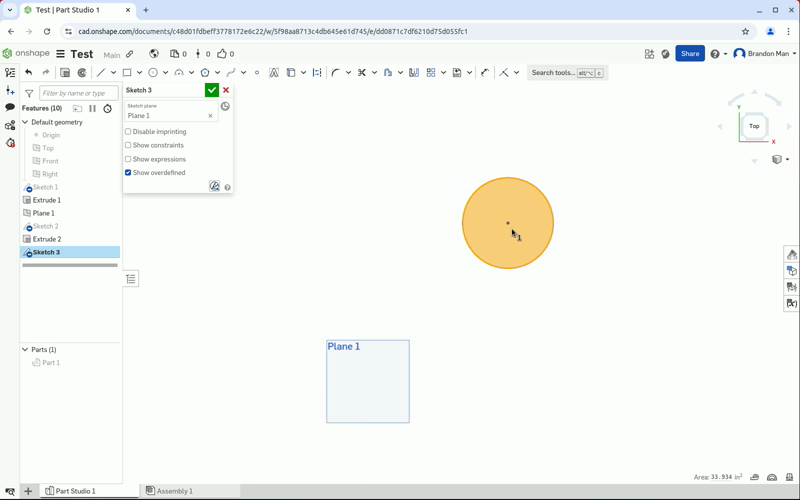
scroll(-6)
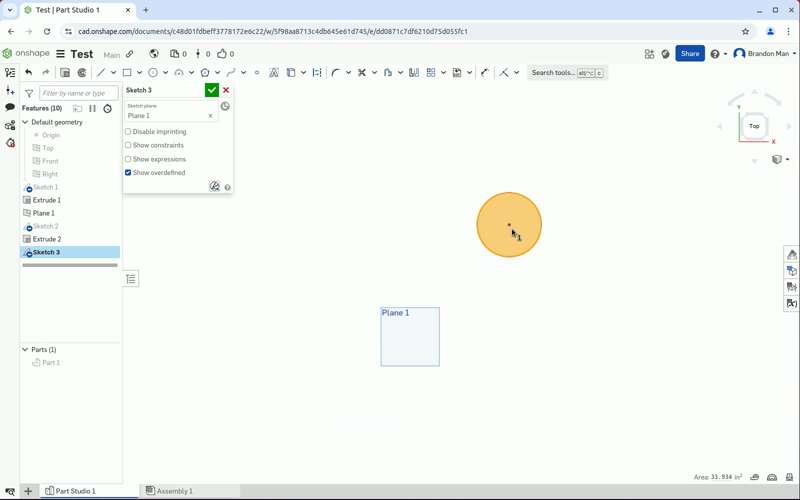
scroll(-6)
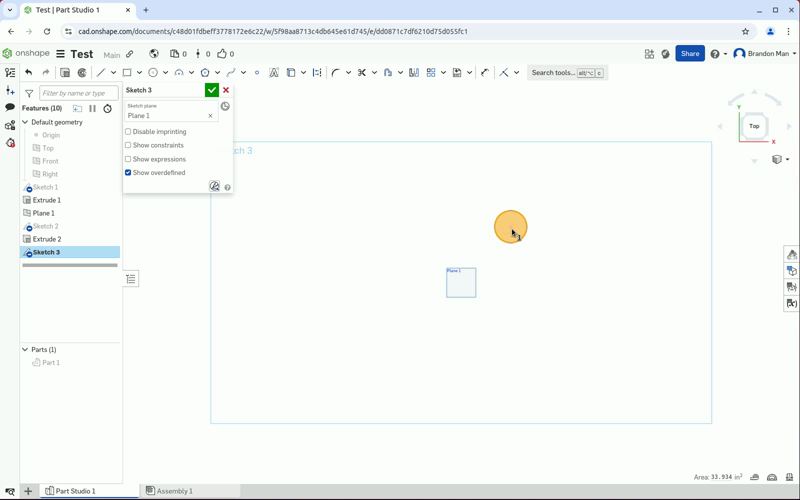
mouse_move(73, 352)
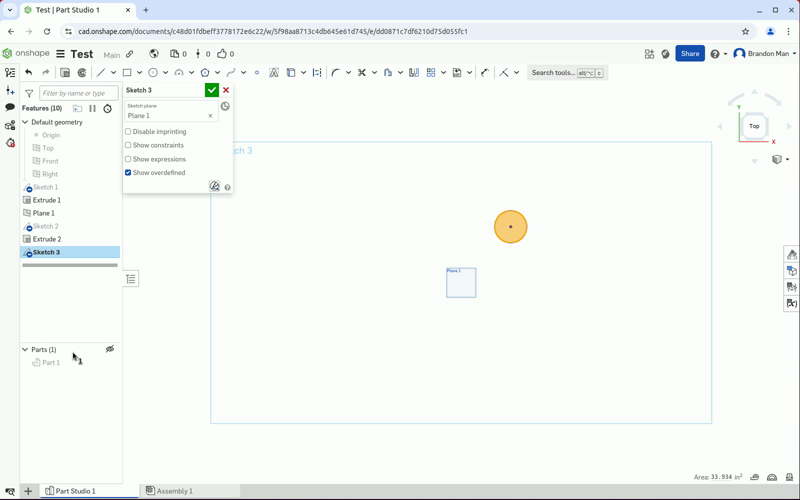
key(shift+y)
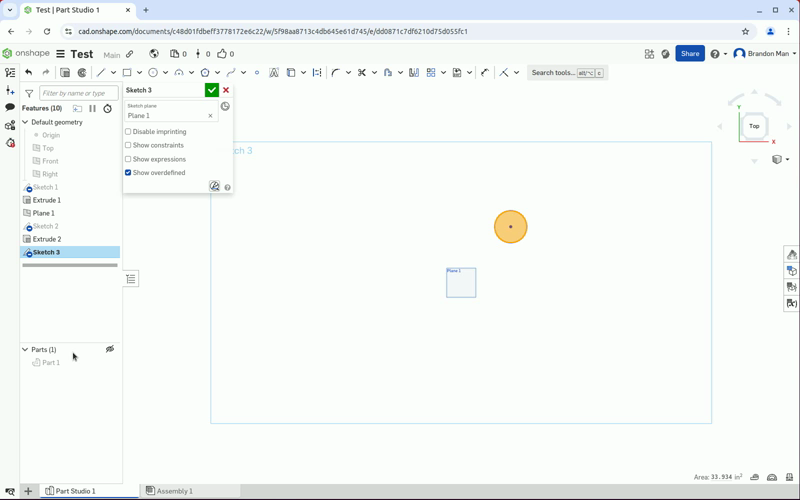
key(shift+e)
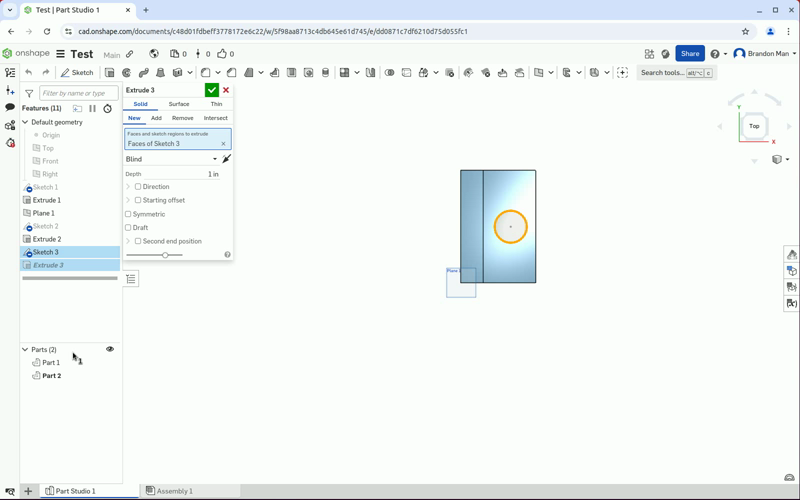
mouse_move(143, 106)
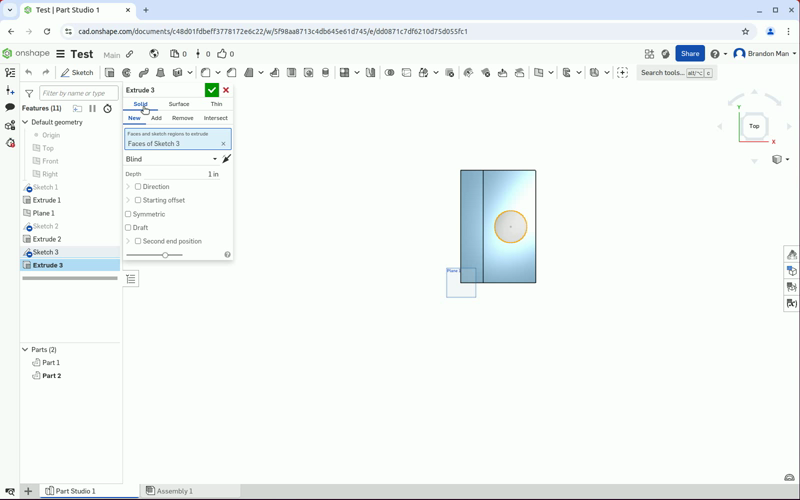
click(143, 106)
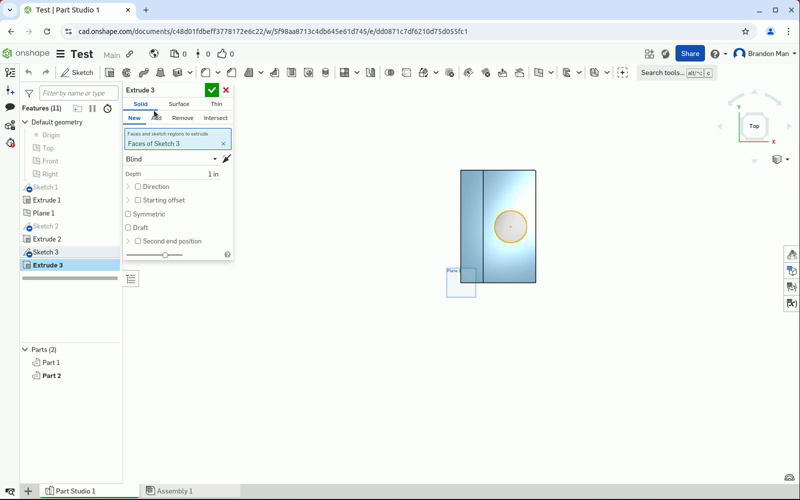
mouse_move(186, 120)
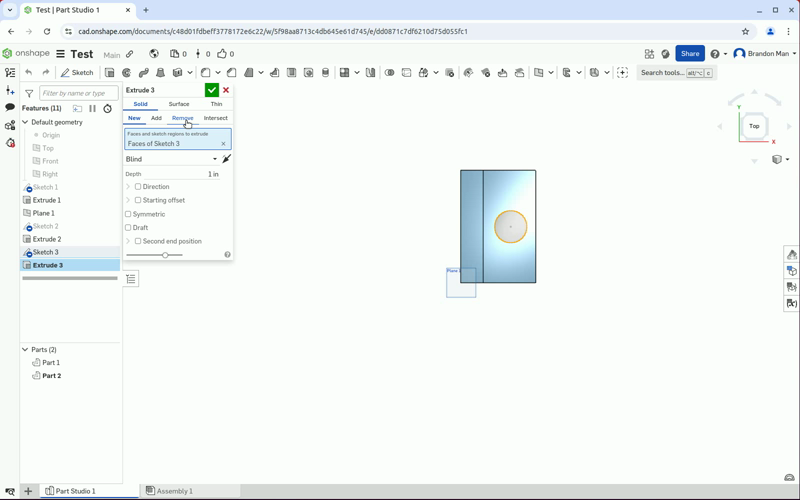
click(186, 120)
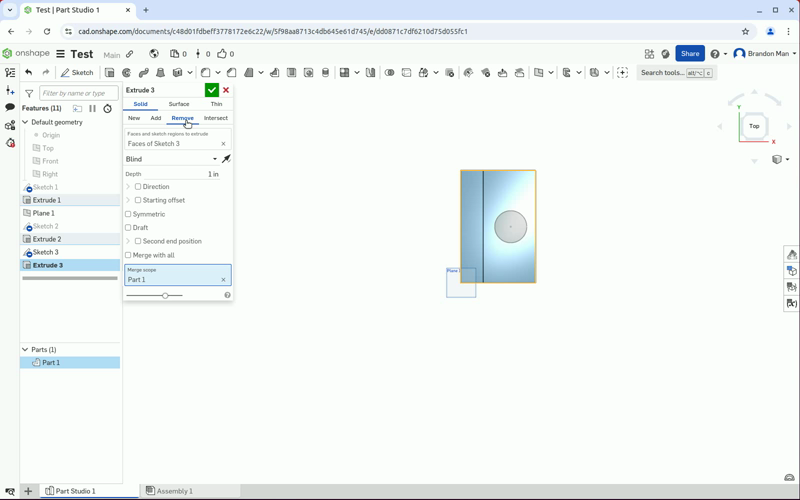
key(tab, 4)
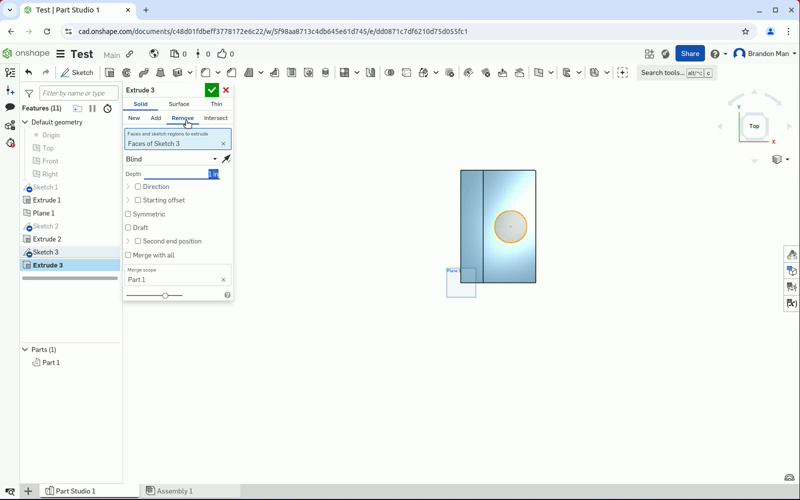
text(30.811)
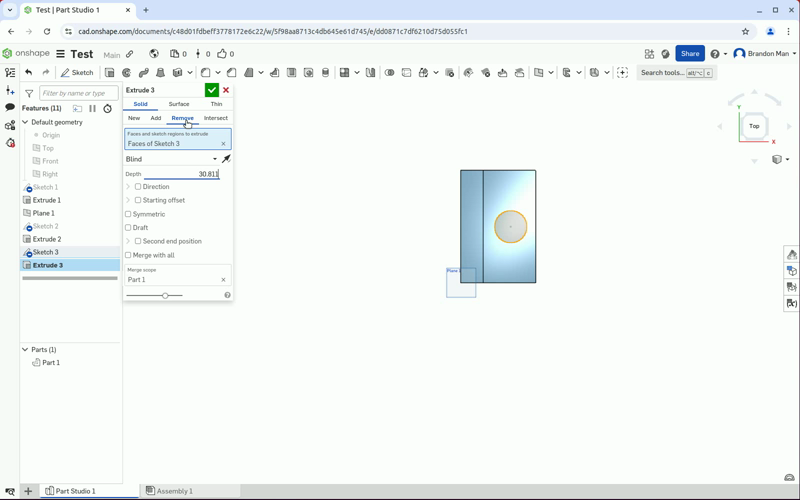
key(tab, 6)
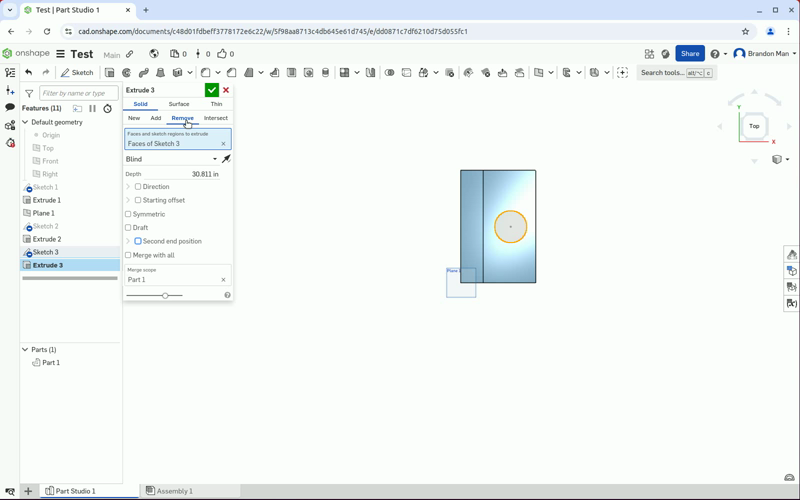
key(space)
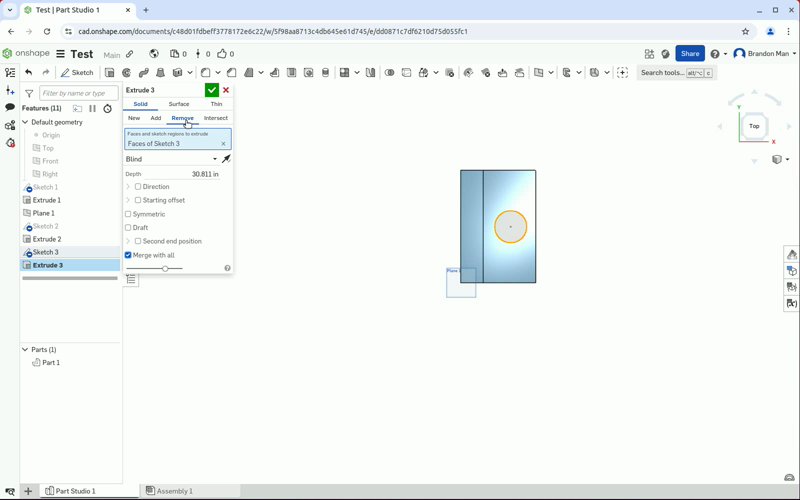
key(enter)
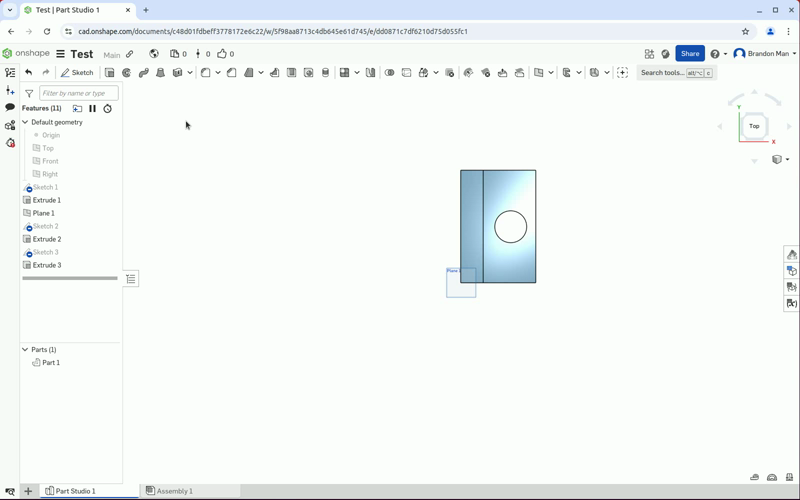
key(shift+h)
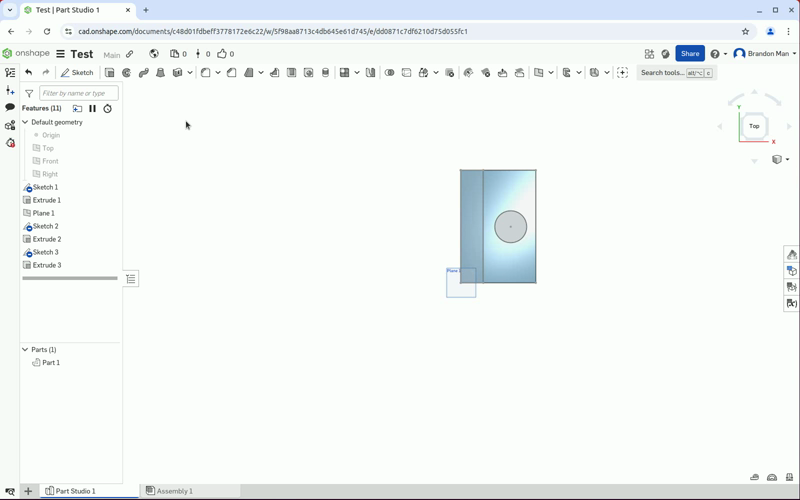
key(shift+h)
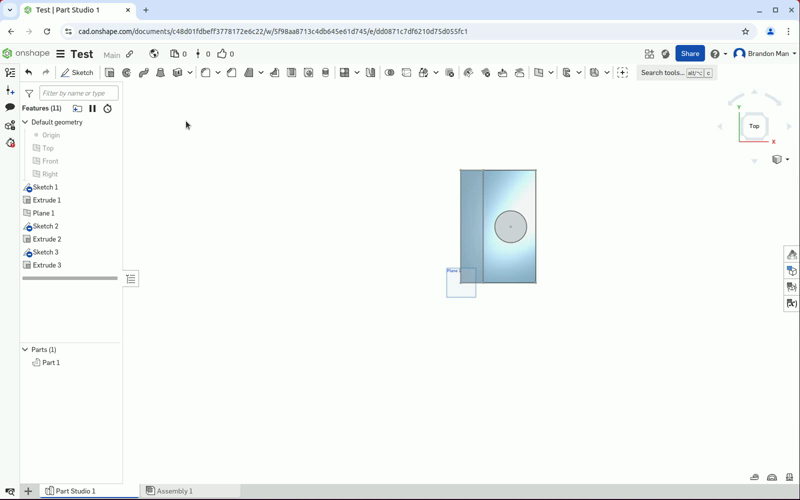
key(shift+7)
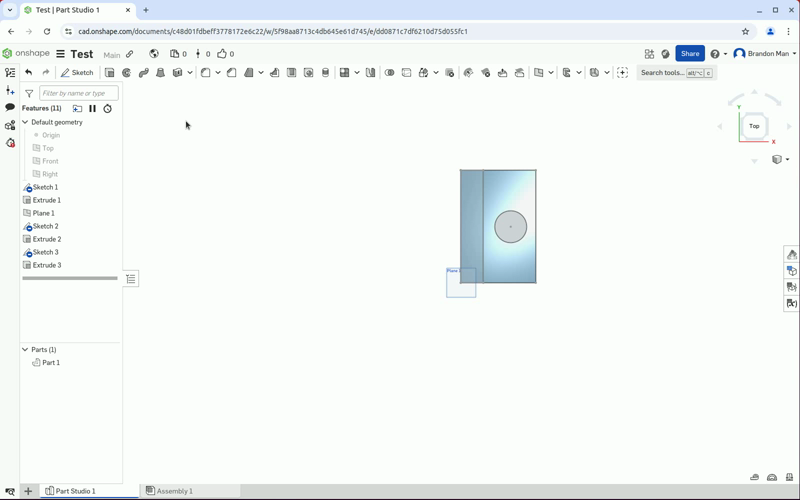
key(up, 3)
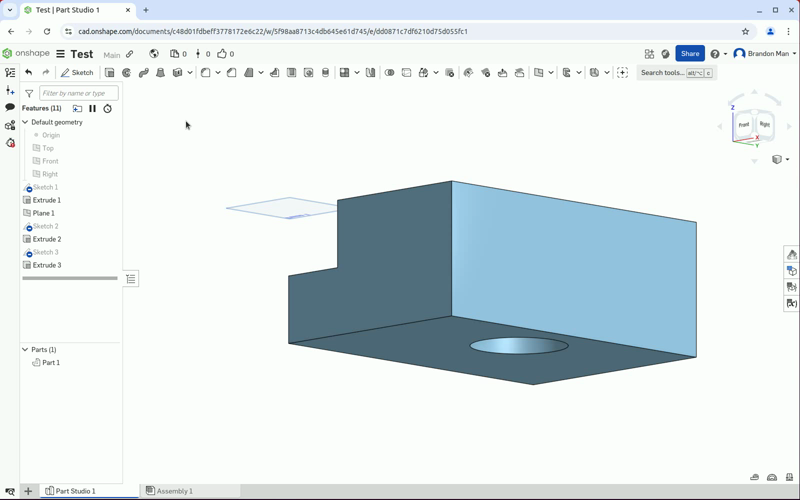
key(left, 3)
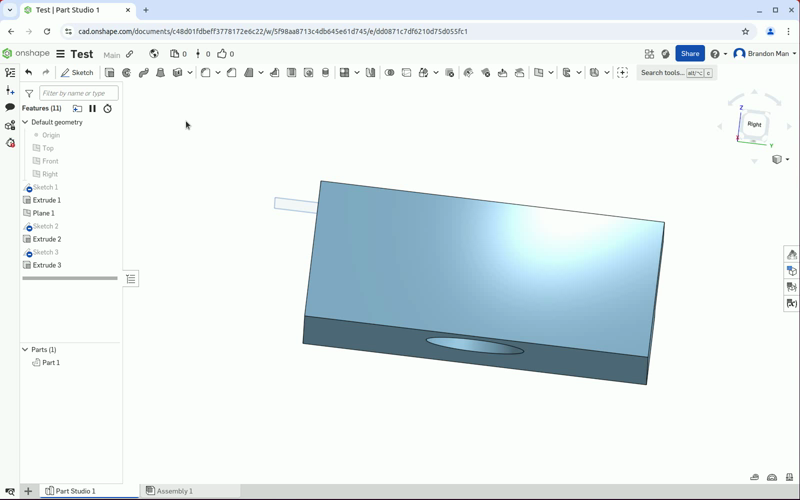
key(right, 3)
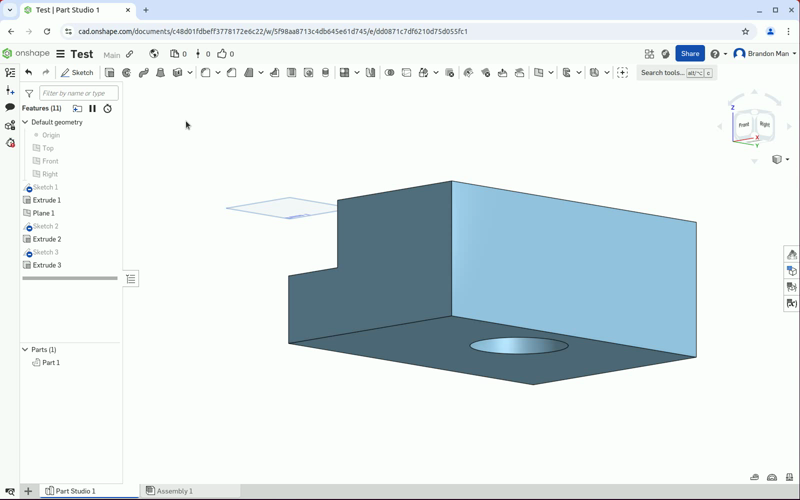
key(down, 3)
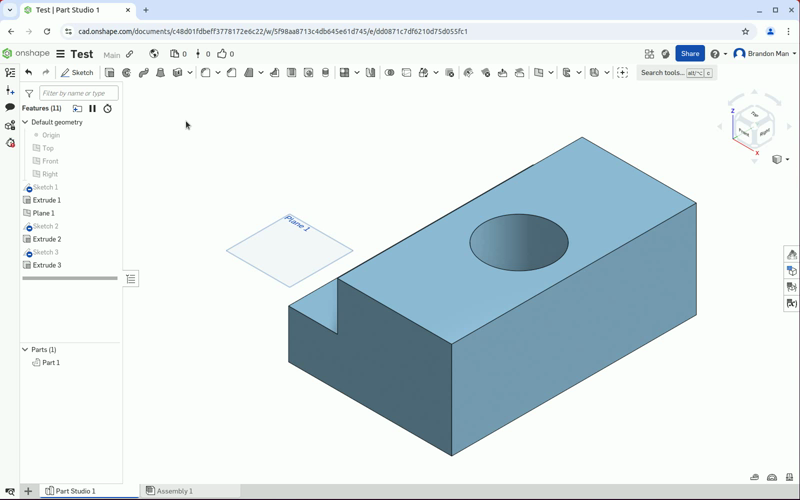
mouse_move(73, 189)
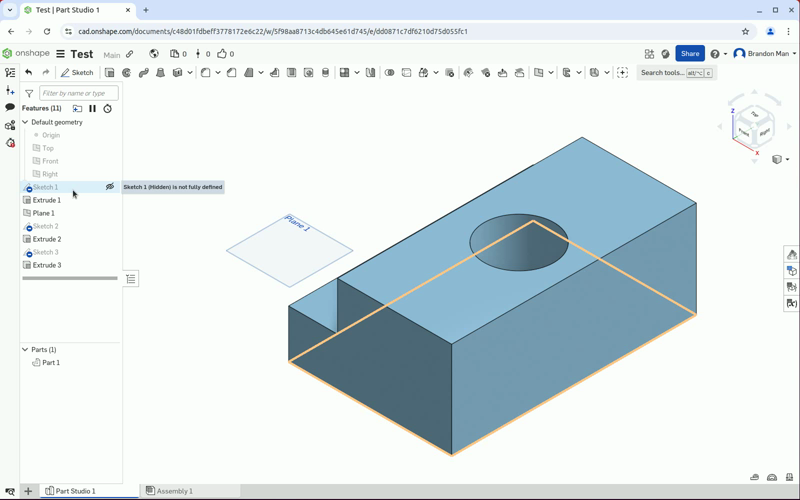
click(73, 189)